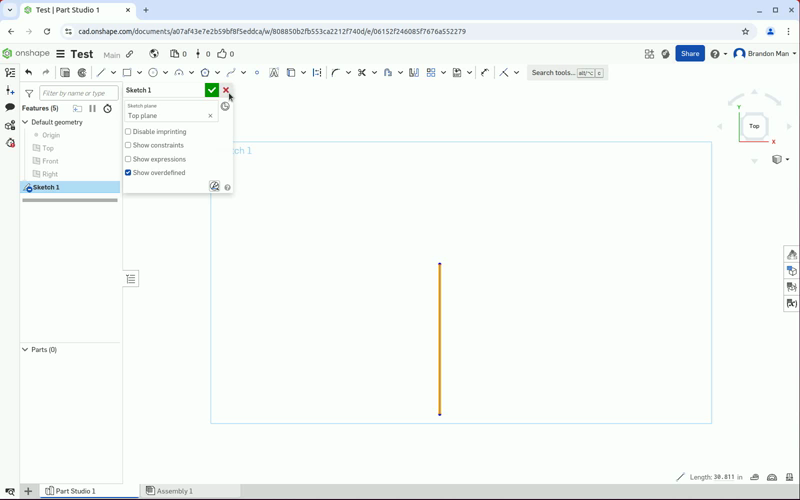
key(shift+h)
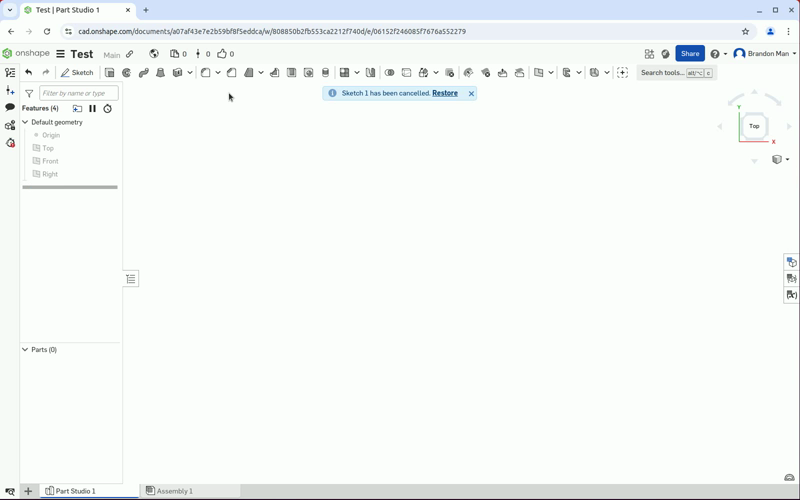
mouse_move(73, 352)
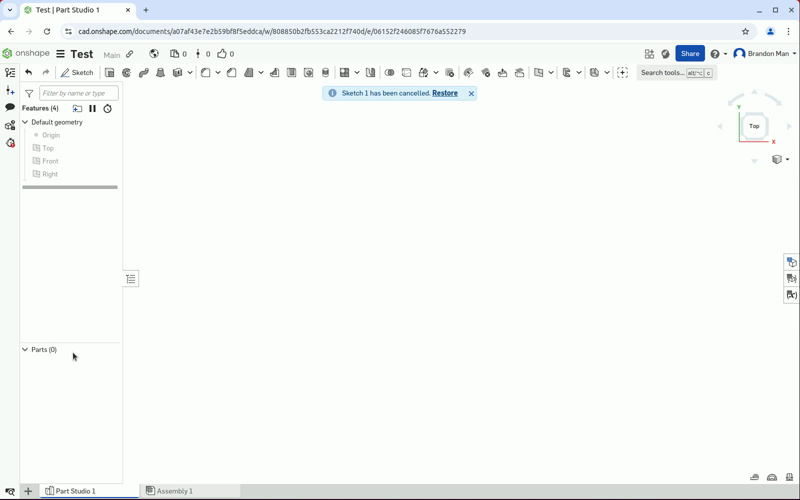
key(y)
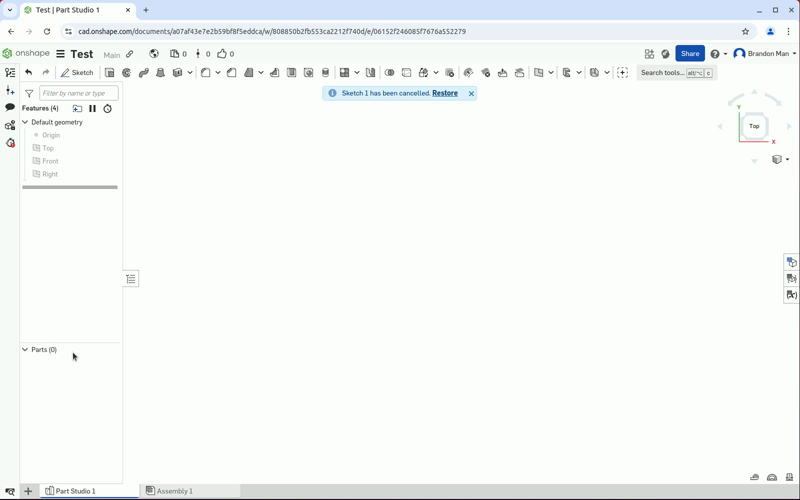
key(shift+p)
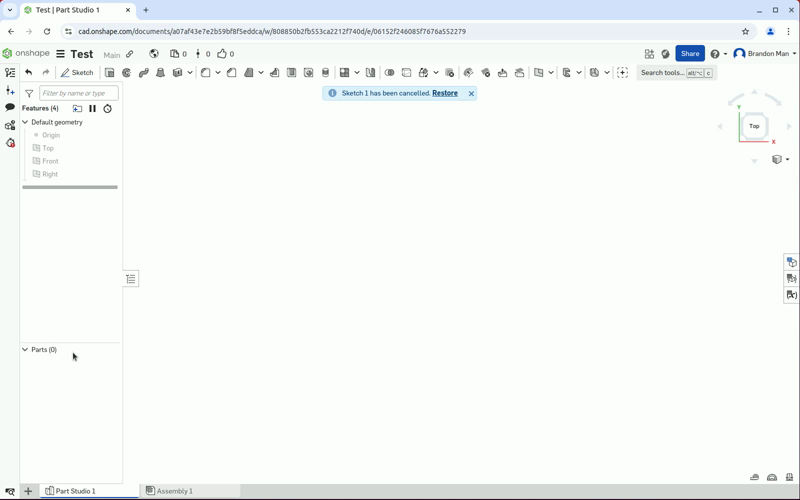
key(space)
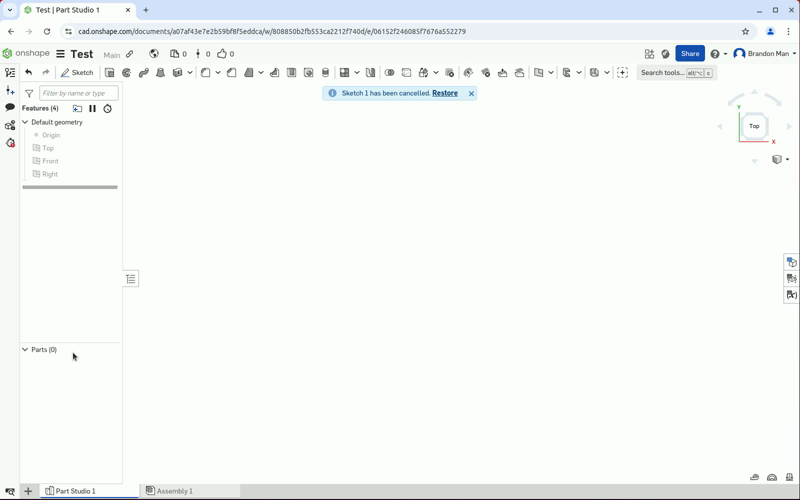
key_down(shift)
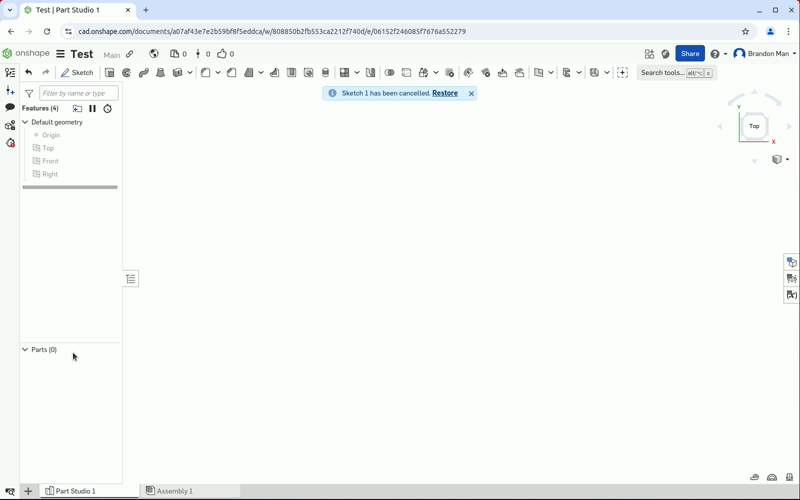
key(up)
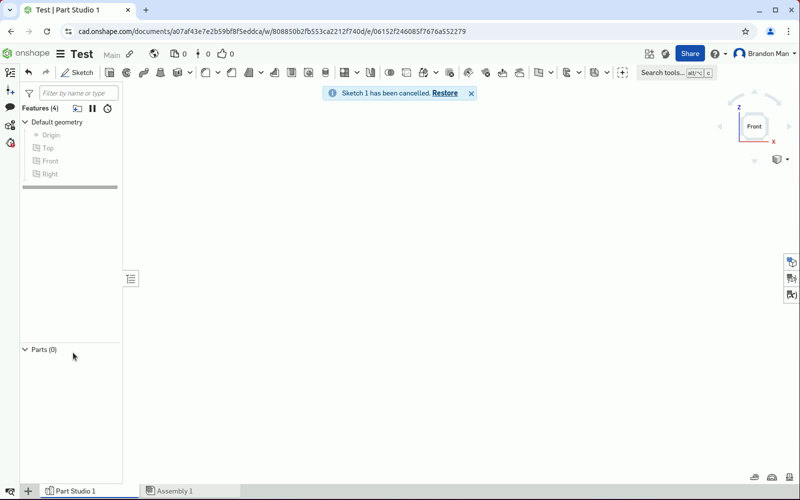
key_up(shift)
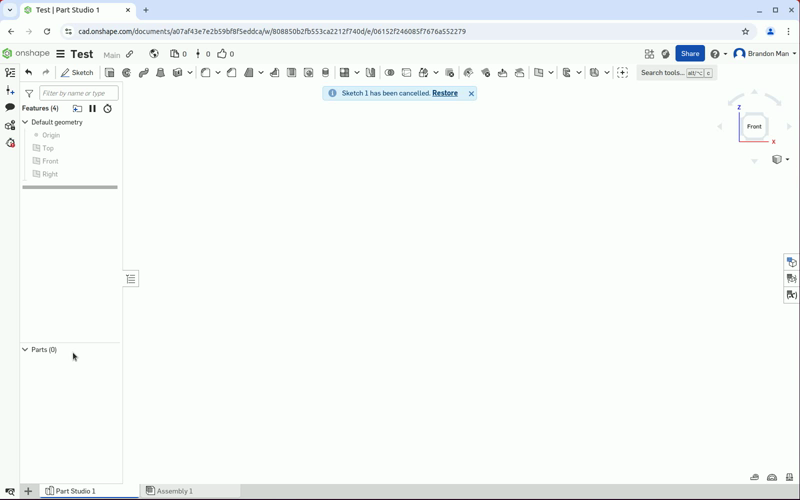
mouse_move(73, 352)
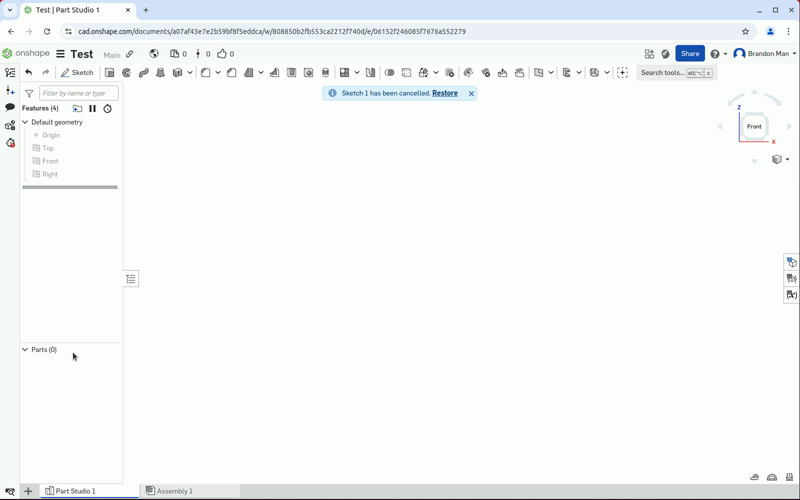
key(shift+y)
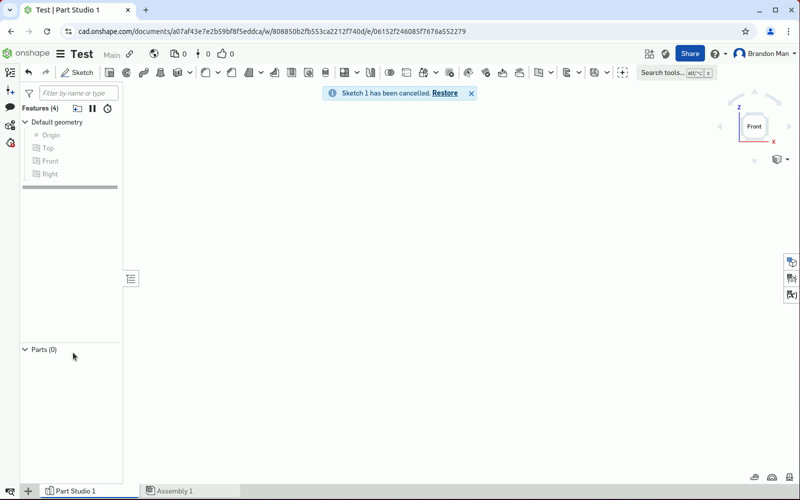
key(shift+s)
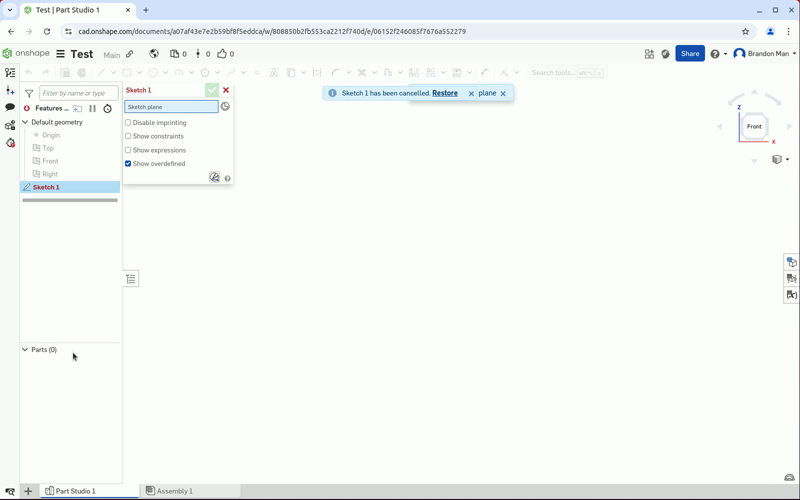
mouse_move(73, 163)
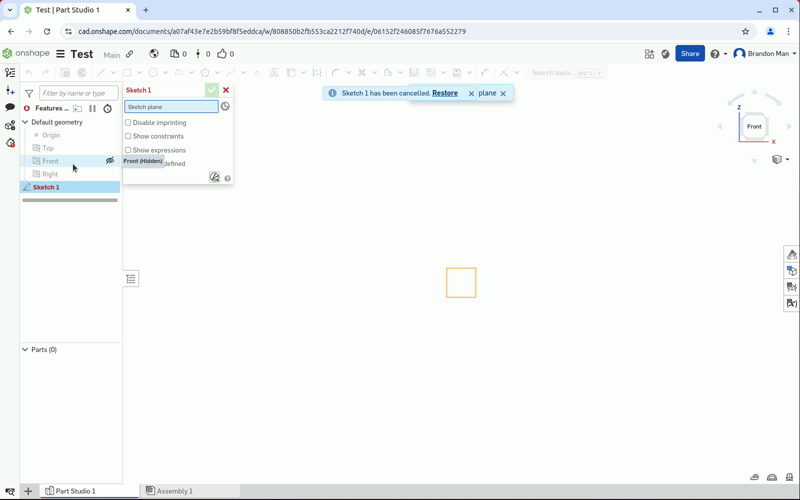
click(73, 163)
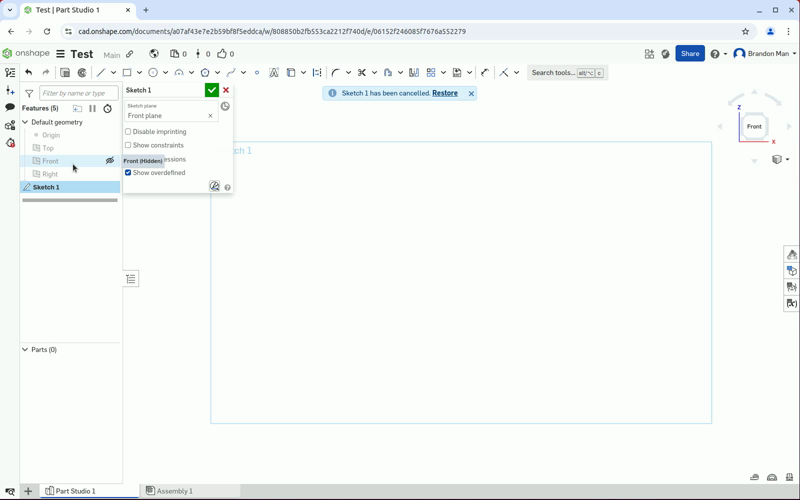
mouse_move(73, 352)
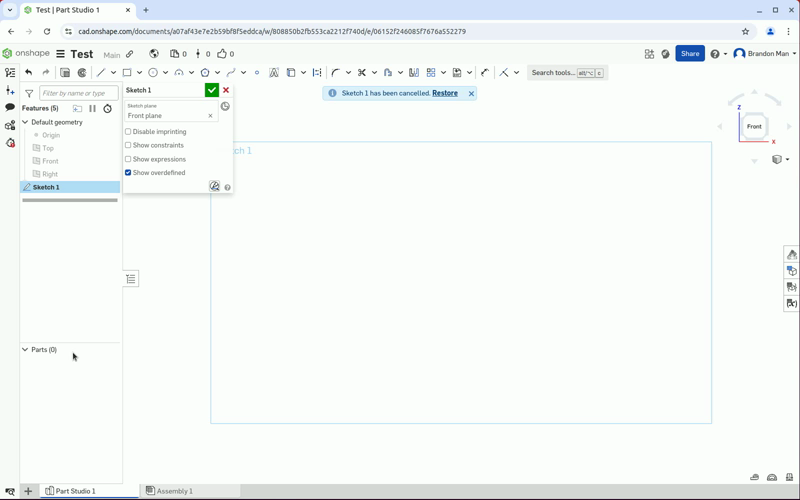
key(y)
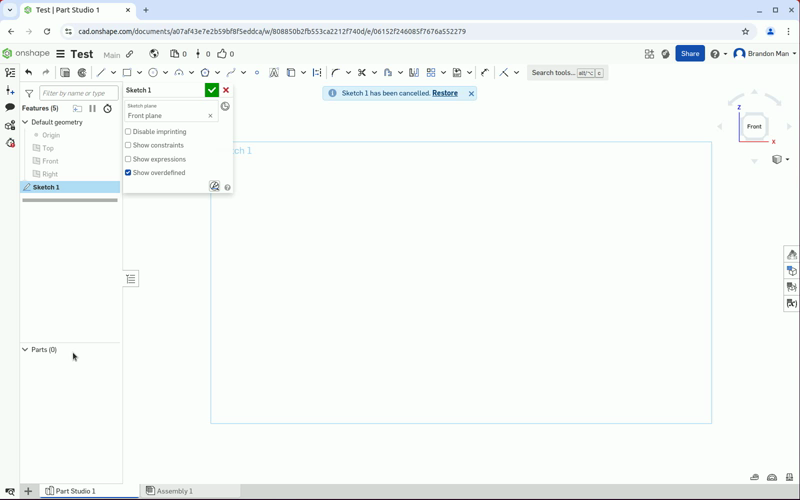
key(l)
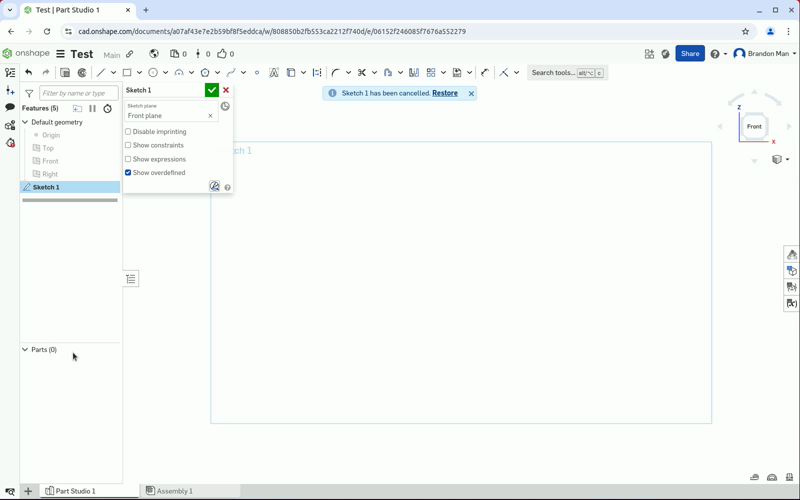
key_down(shift)
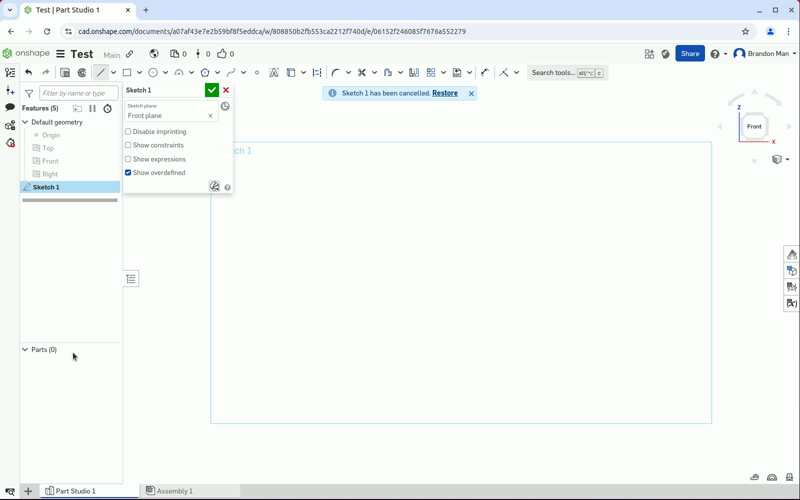
mouse_move(460, 282)
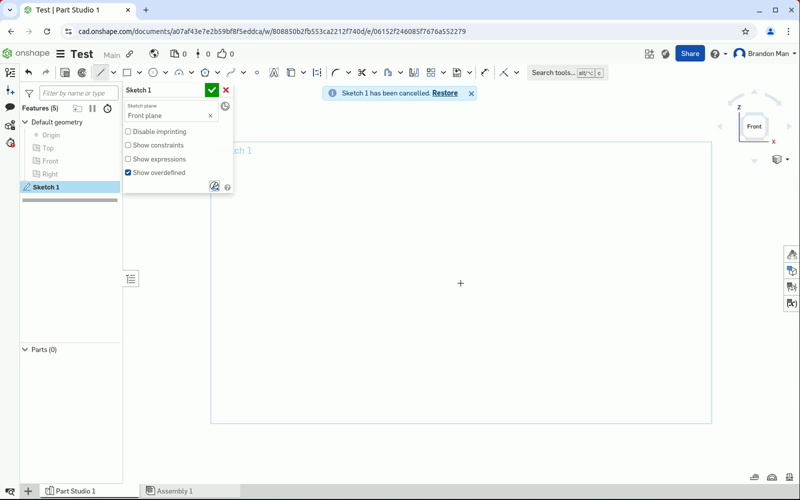
click(460, 282)
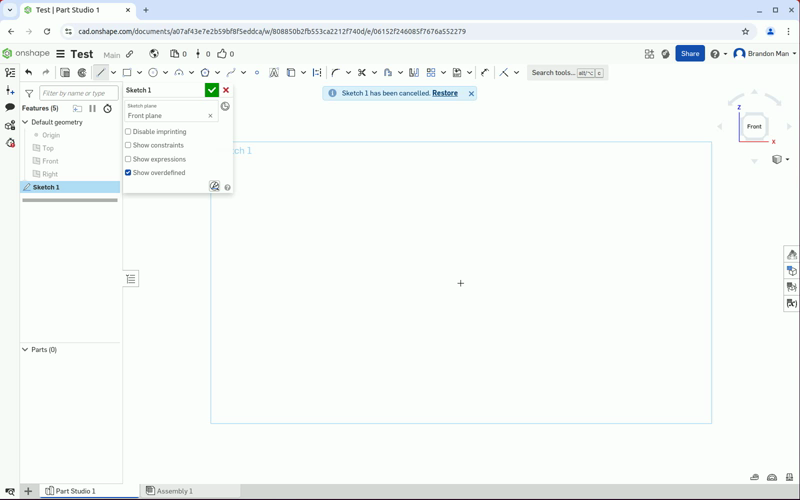
key_up(shift)
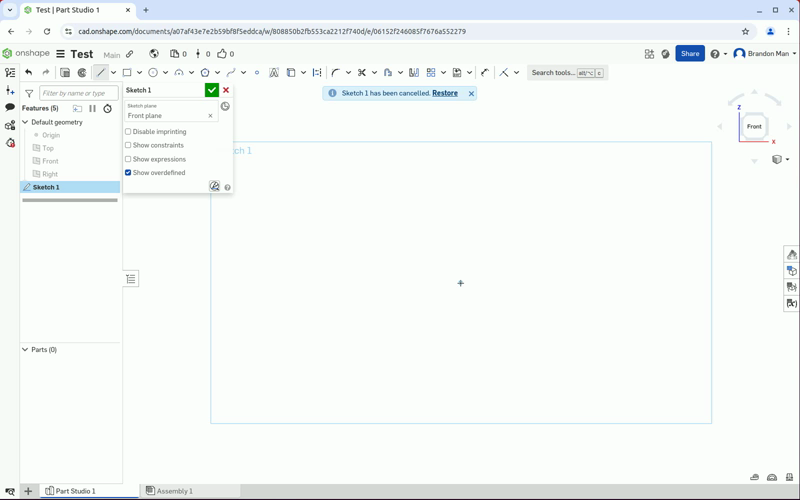
key_down(shift)
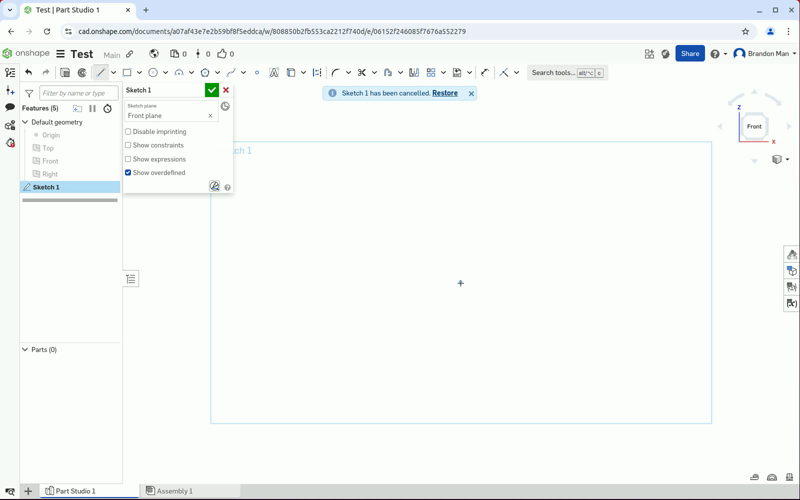
mouse_move(551, 282)
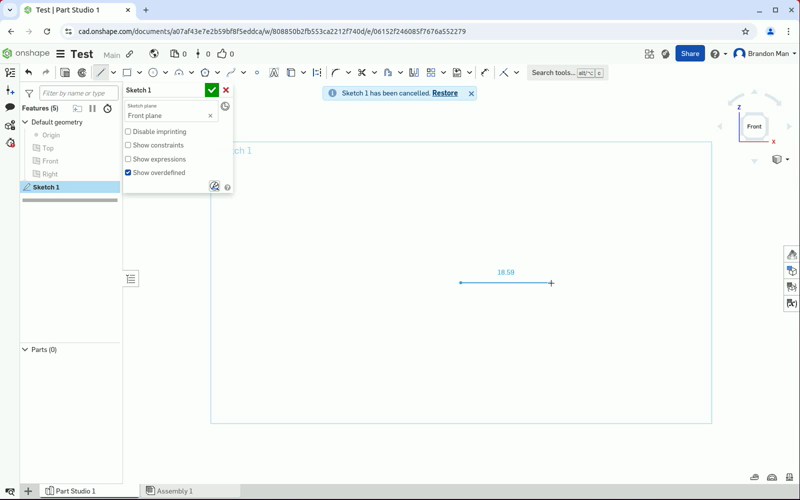
click(551, 282)
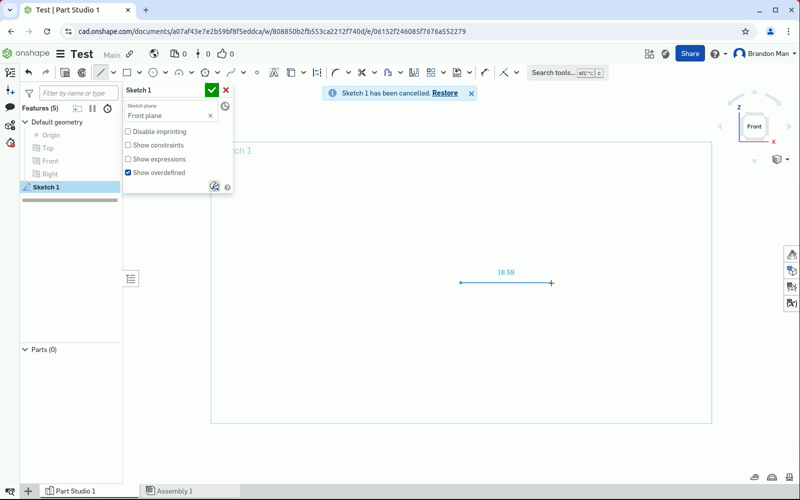
key_up(shift)
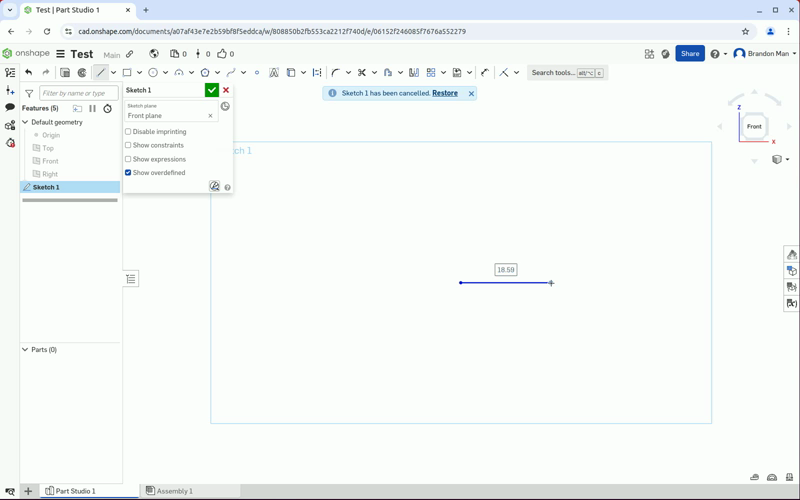
key_down(shift)
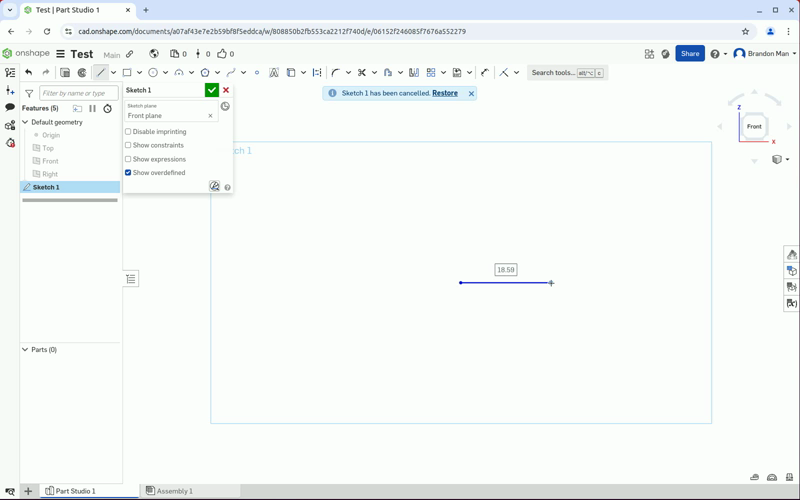
mouse_move(551, 192)
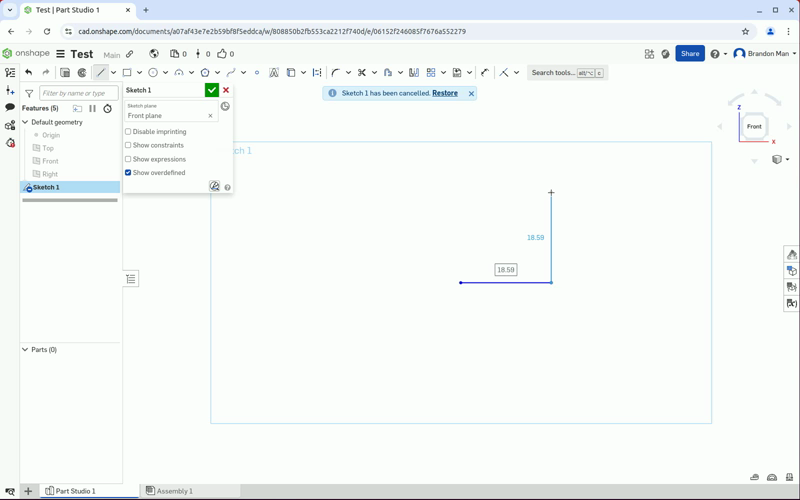
click(551, 192)
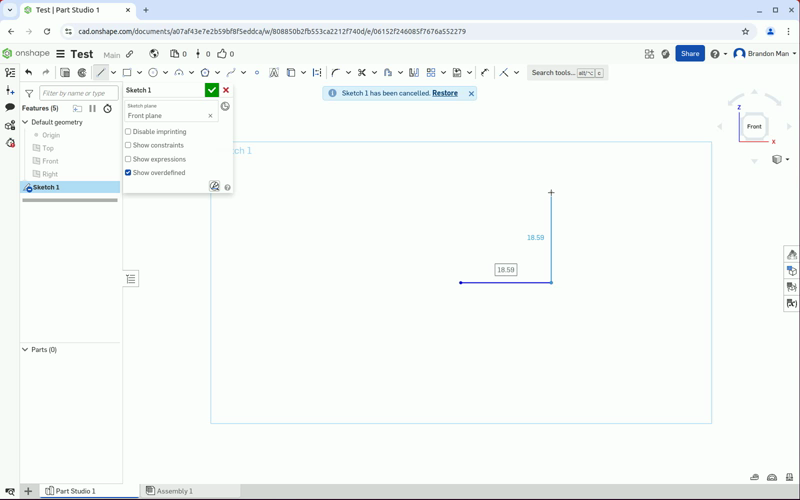
key_up(shift)
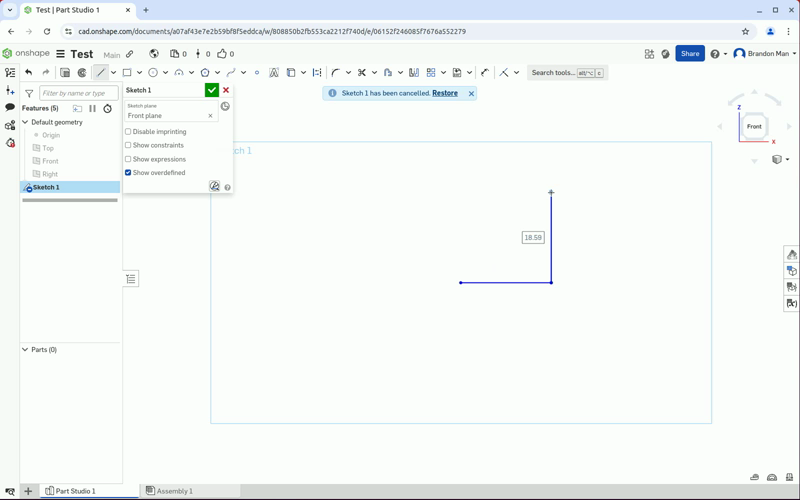
key_down(shift)
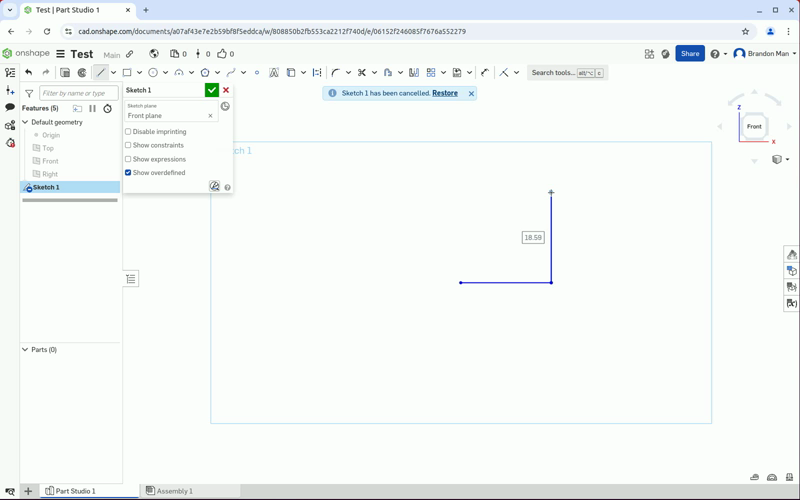
mouse_move(460, 192)
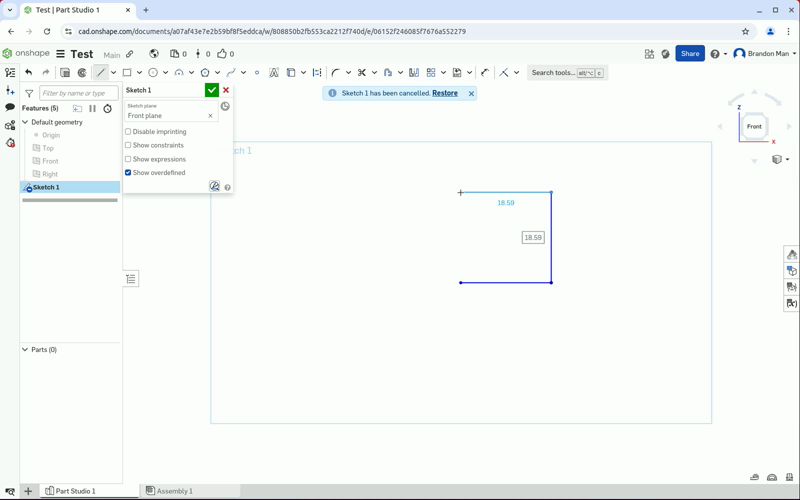
click(460, 192)
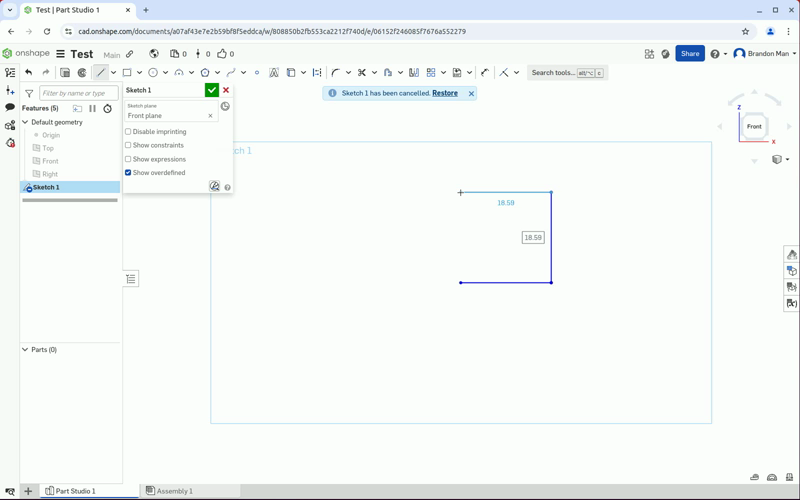
key_up(shift)
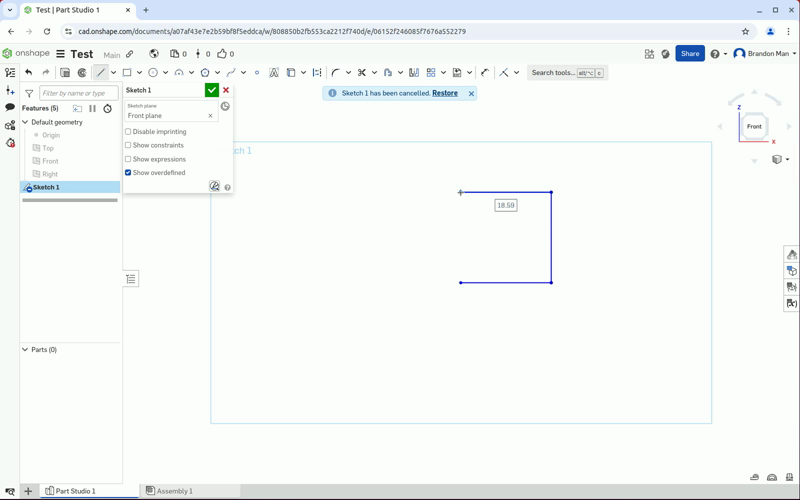
key_down(shift)
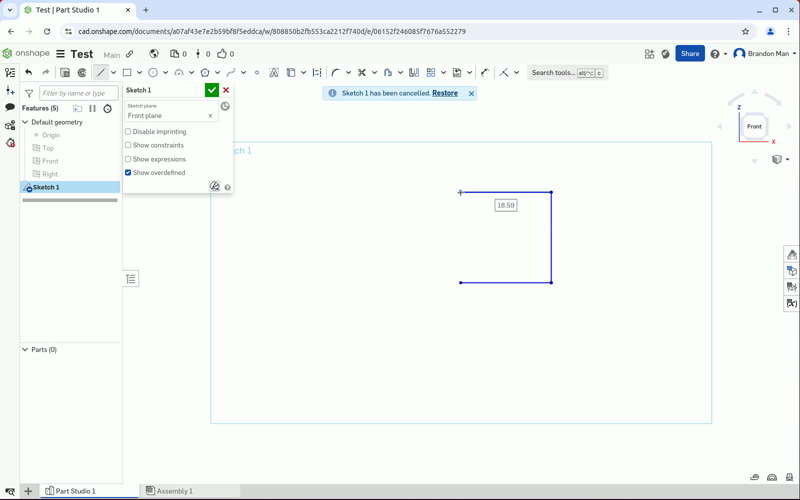
mouse_move(460, 282)
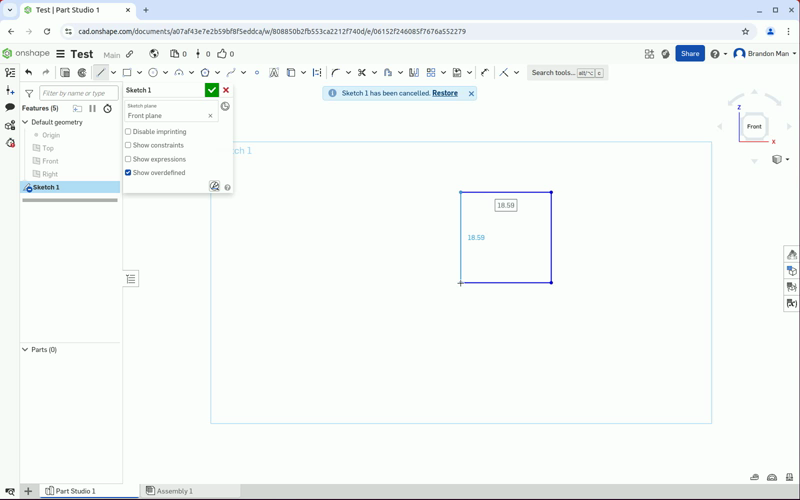
key_up(shift)
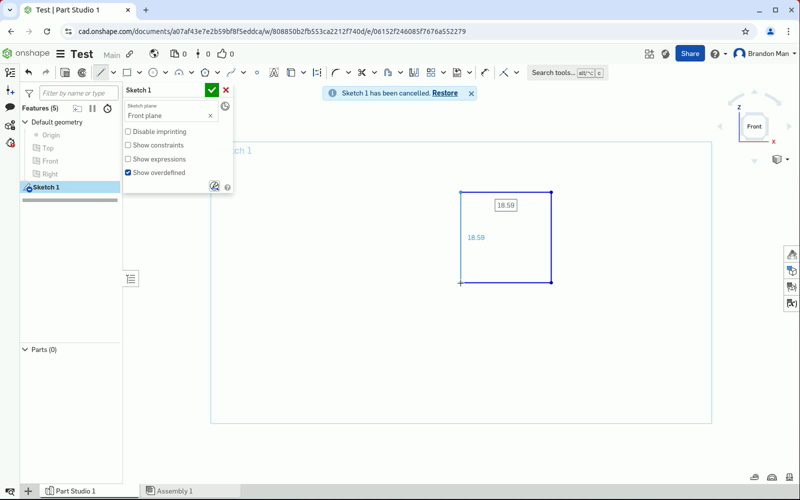
click(460, 282)
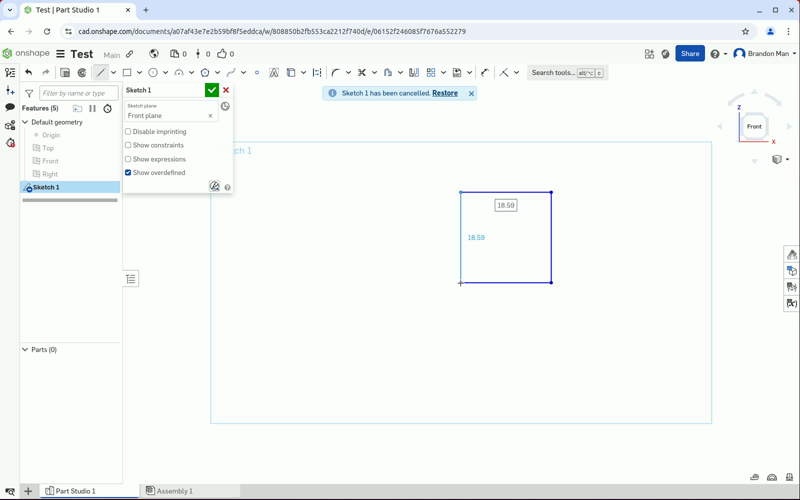
key(esc)
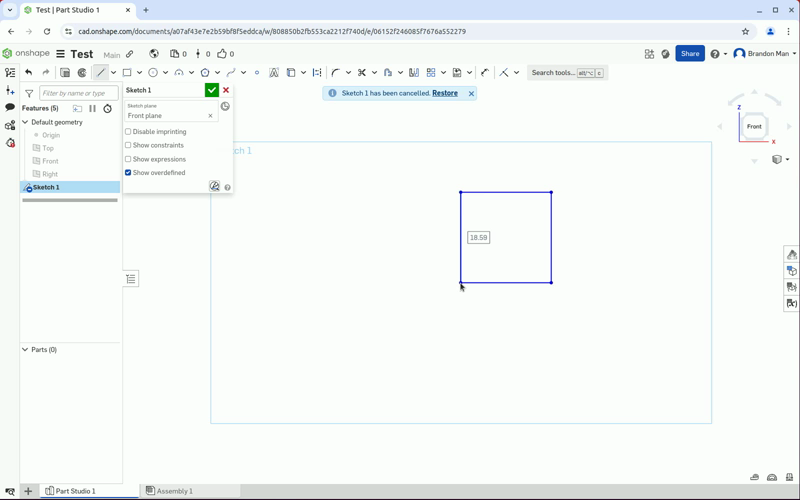
mouse_move(484, 267)
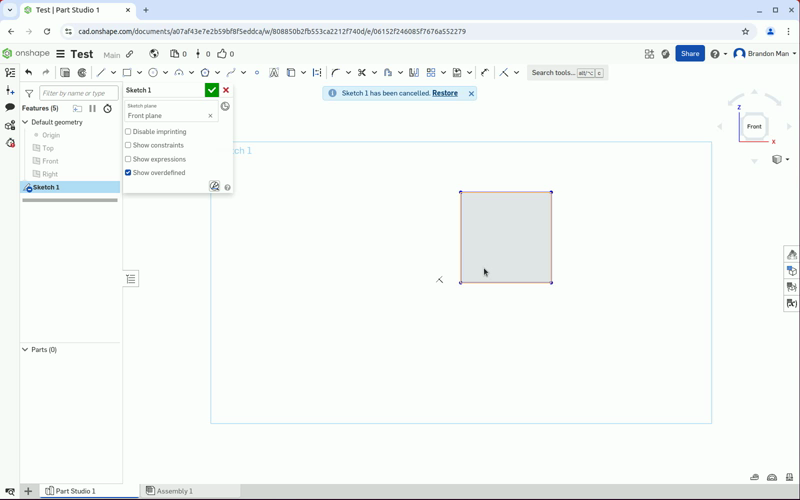
click(484, 267)
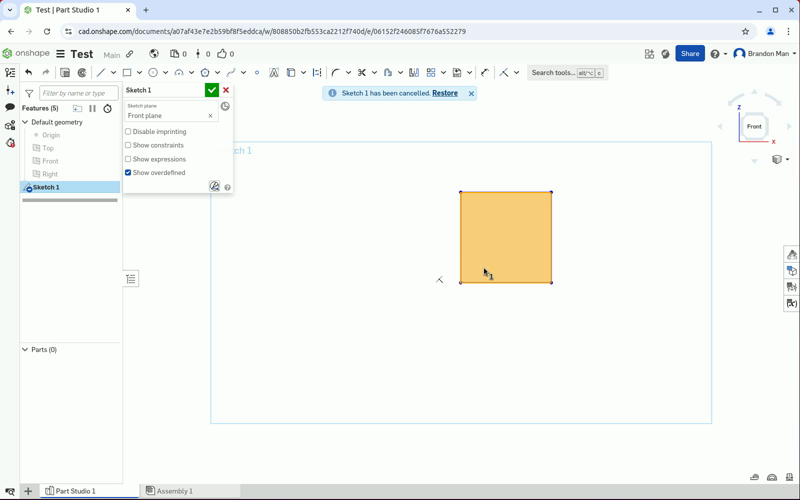
mouse_move(73, 352)
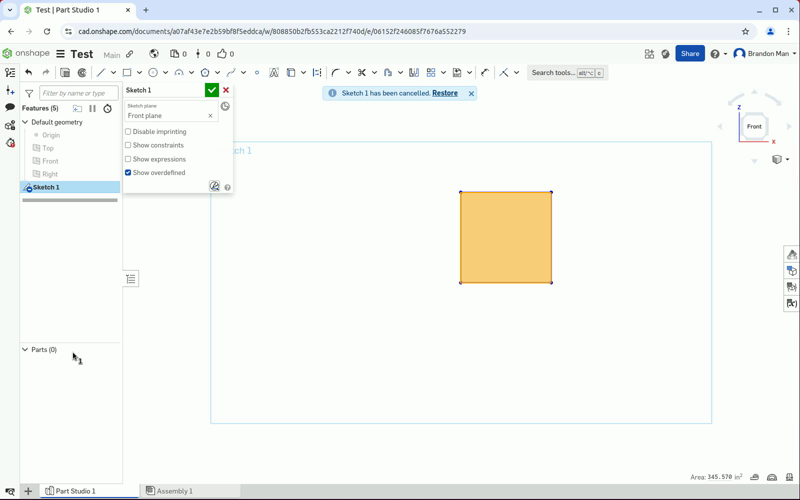
key(shift+y)
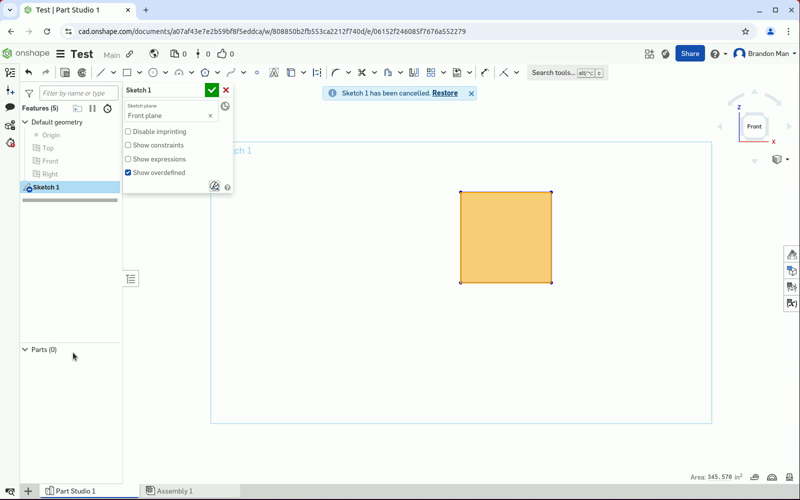
key(shift+e)
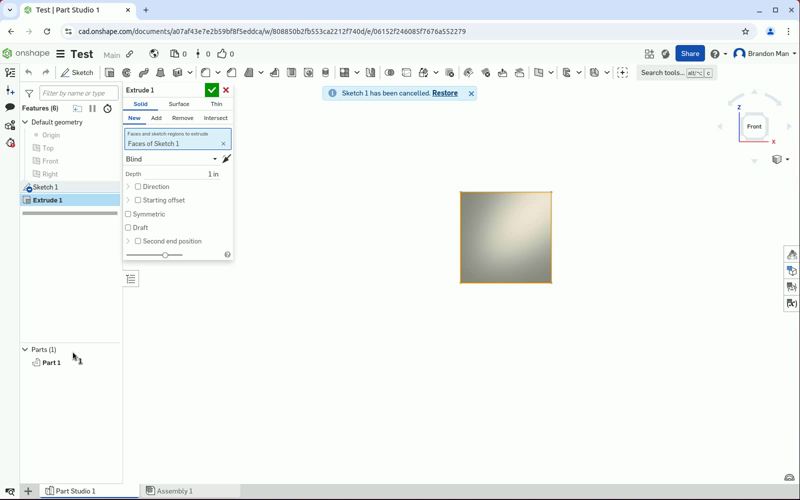
mouse_move(143, 106)
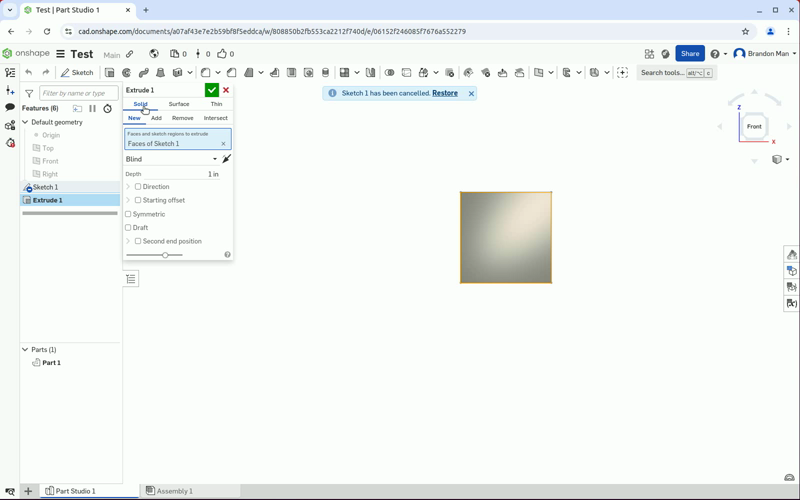
click(143, 106)
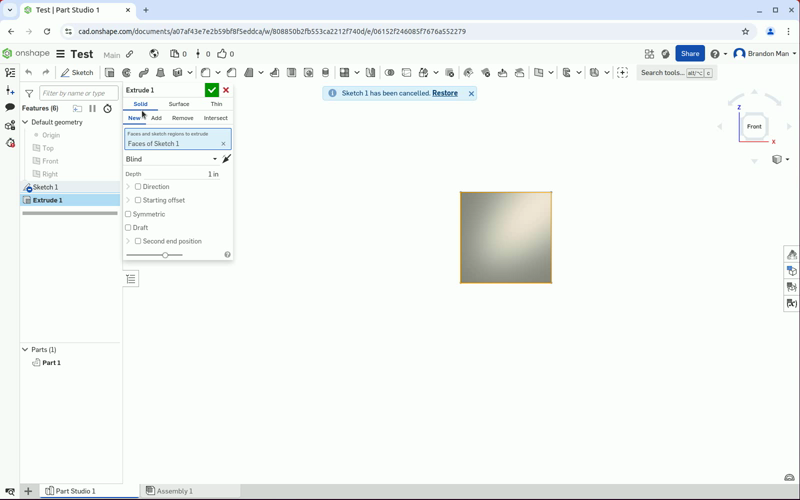
mouse_move(137, 120)
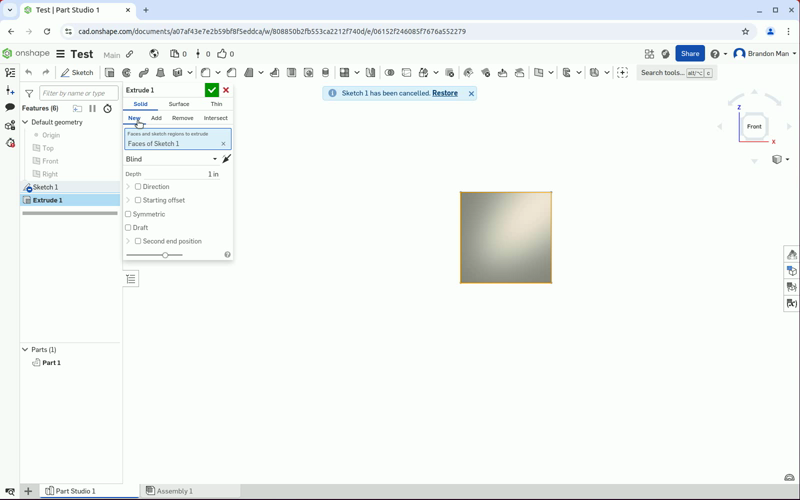
click(137, 120)
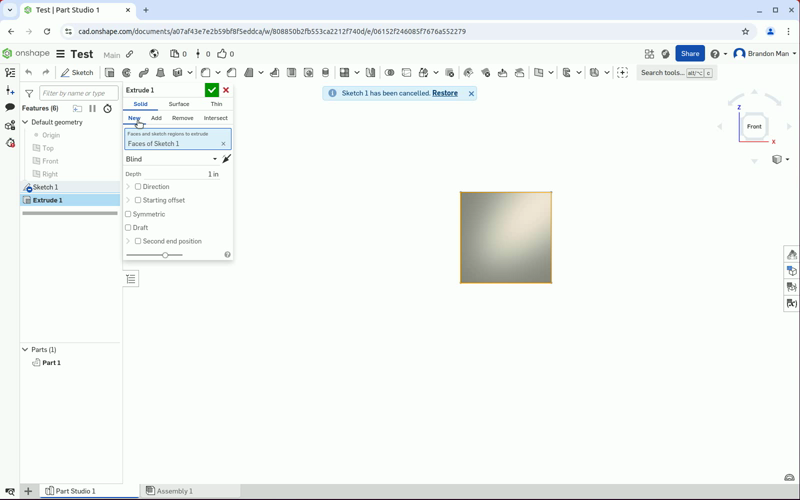
key(tab, 4)
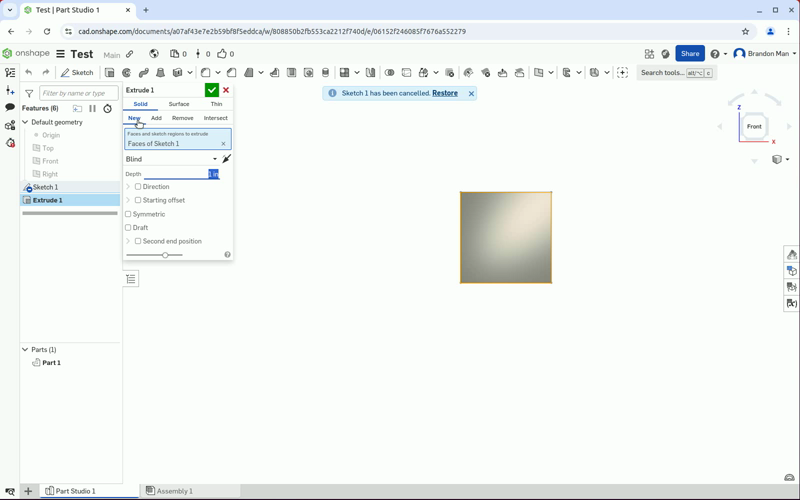
text(23.108)
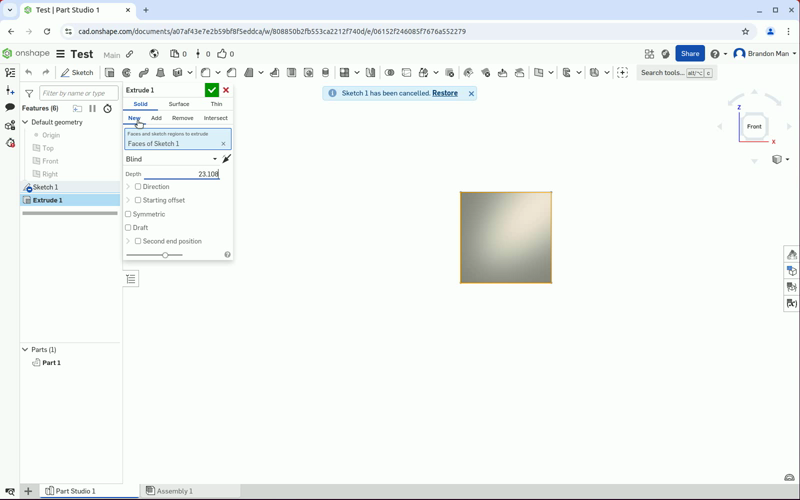
key(enter)
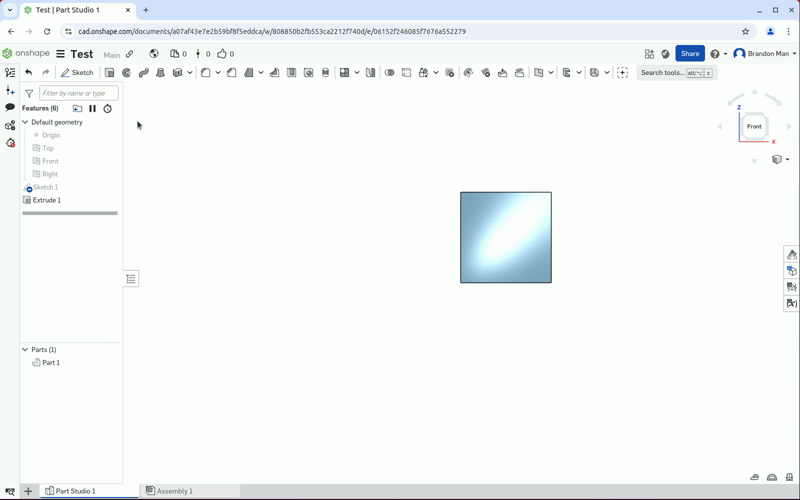
key(shift+h)
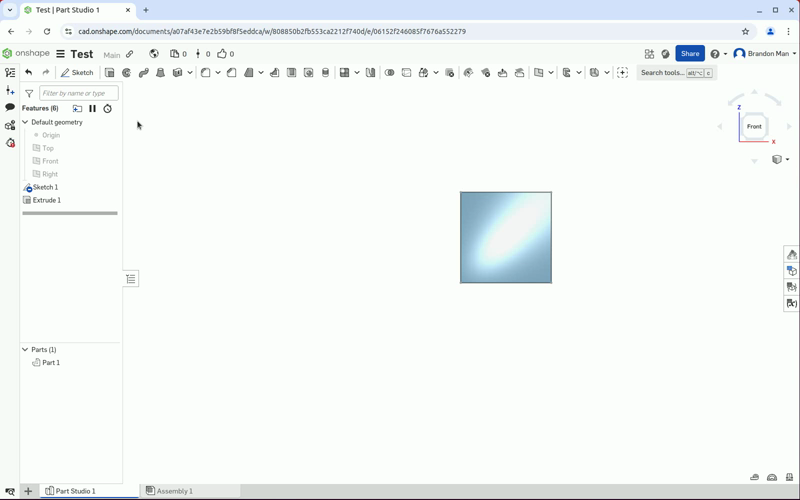
key(shift+h)
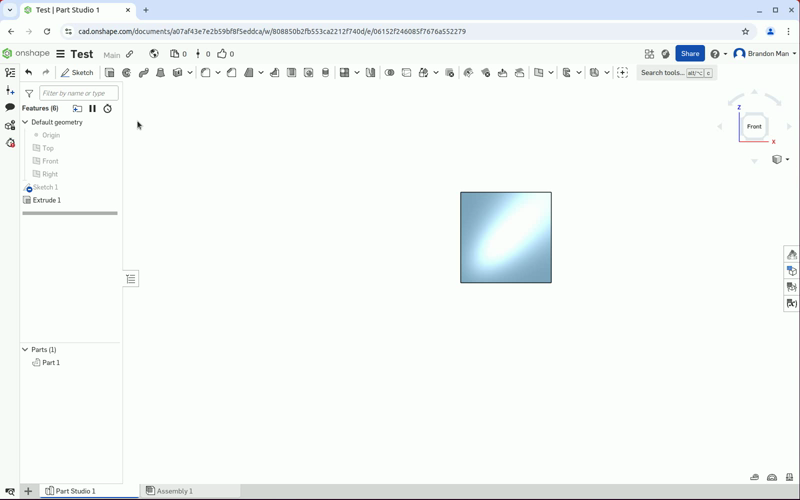
mouse_move(73, 189)
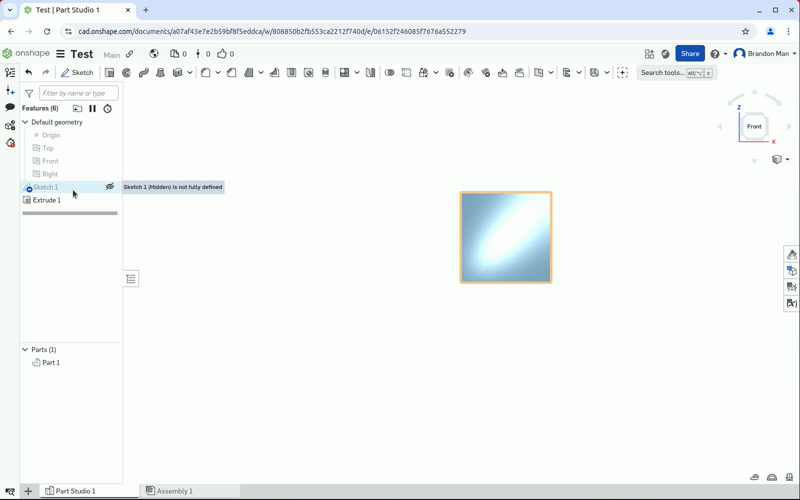
click(73, 189)
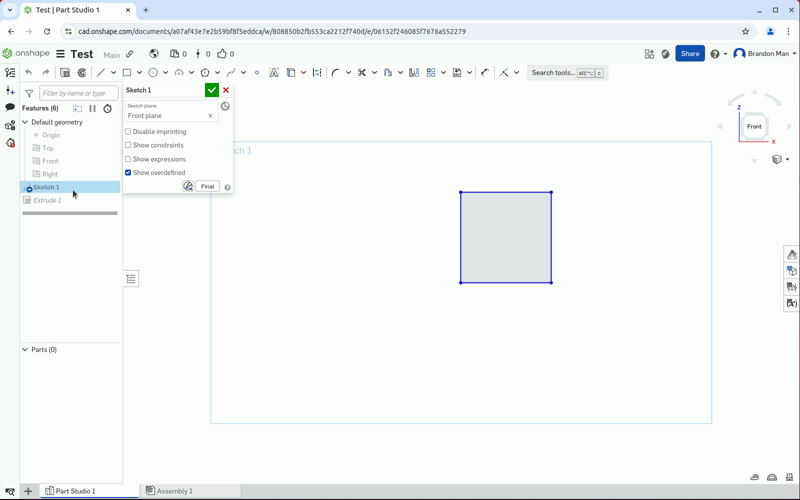
mouse_move(229, 92)
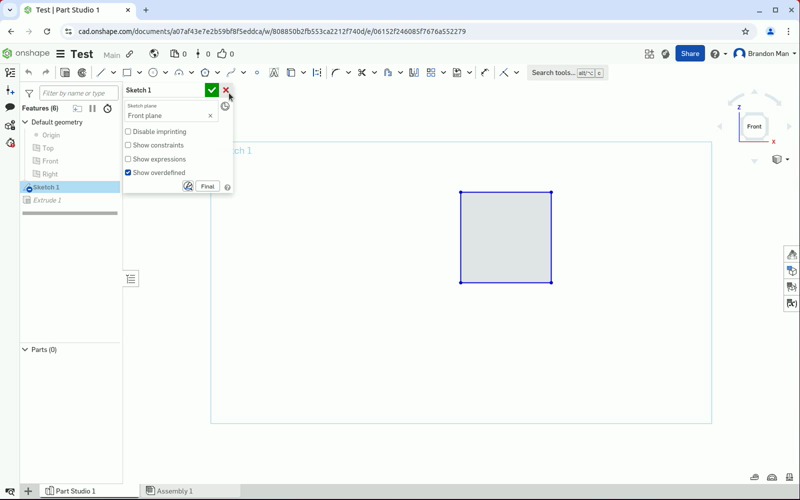
click(229, 92)
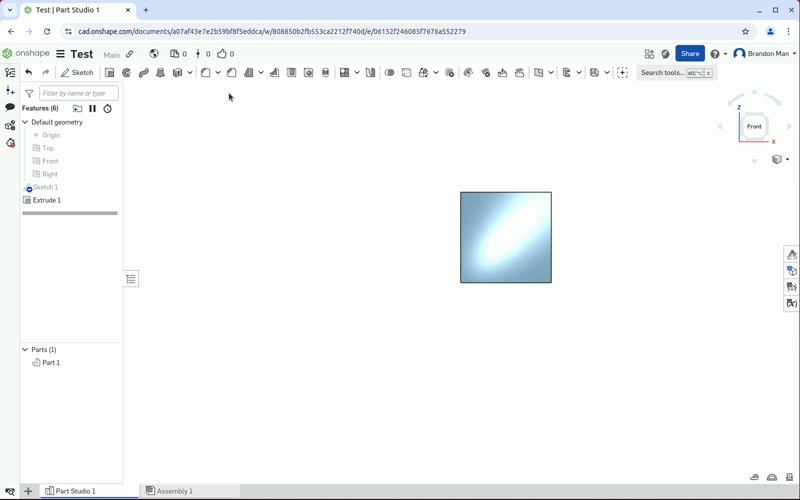
mouse_move(541, 75)
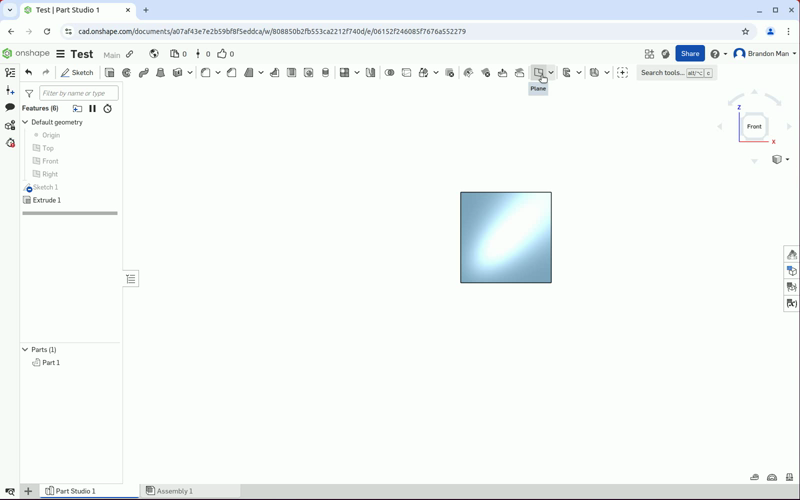
click(541, 75)
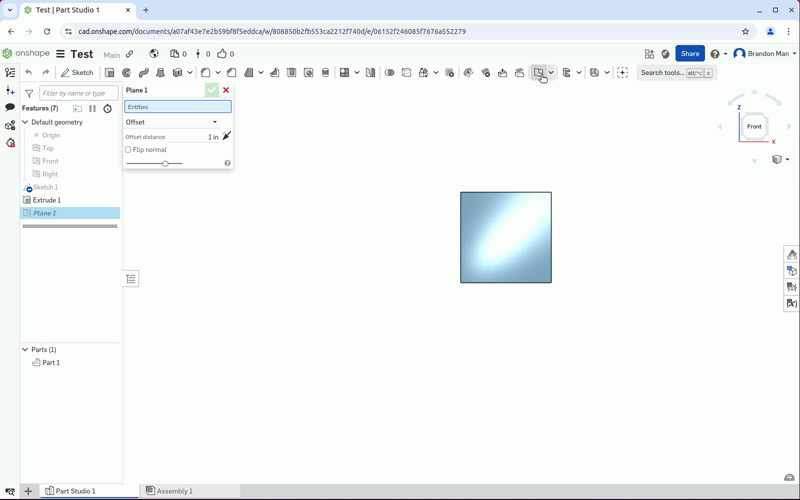
mouse_move(73, 163)
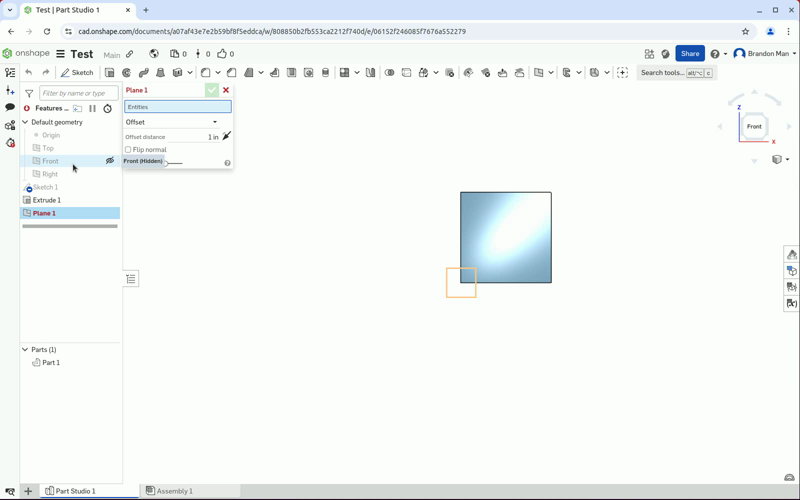
click(73, 163)
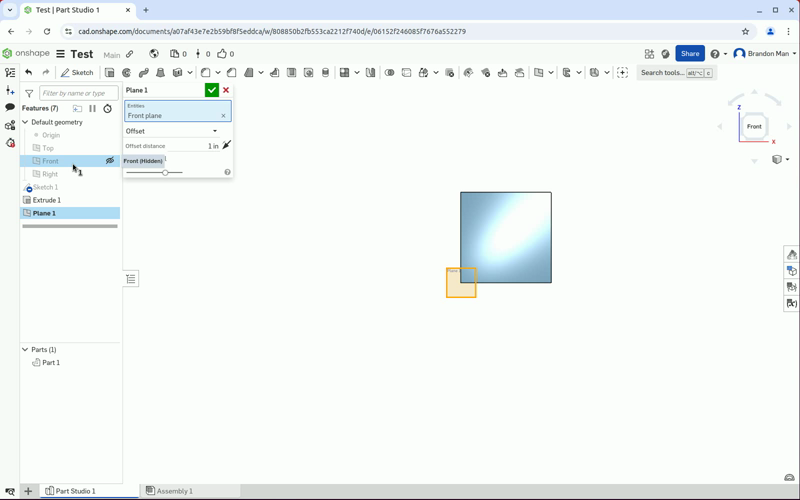
key(tab, 2)
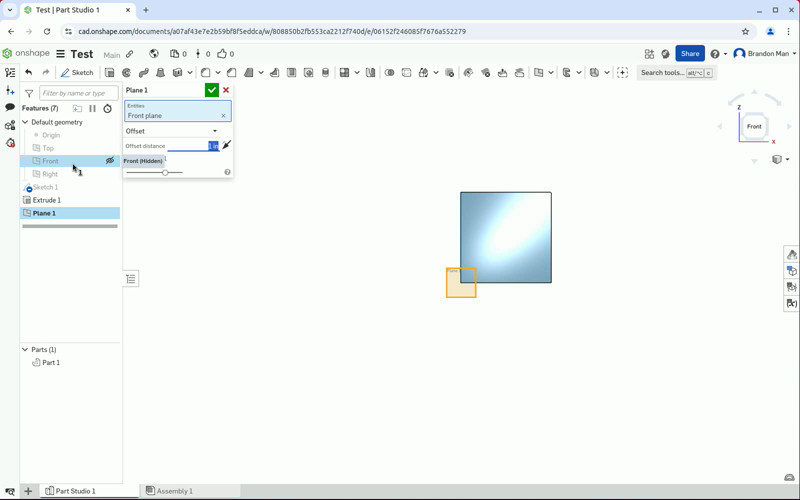
text(23.108)
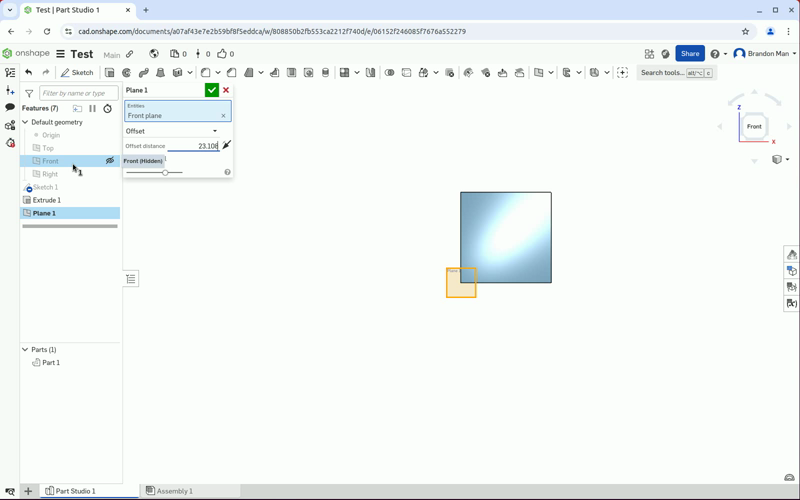
key(enter, 2)
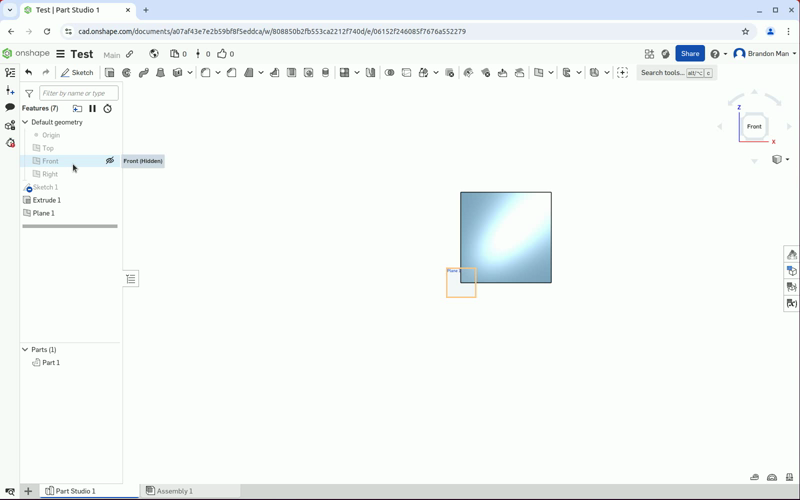
key(shift+s)
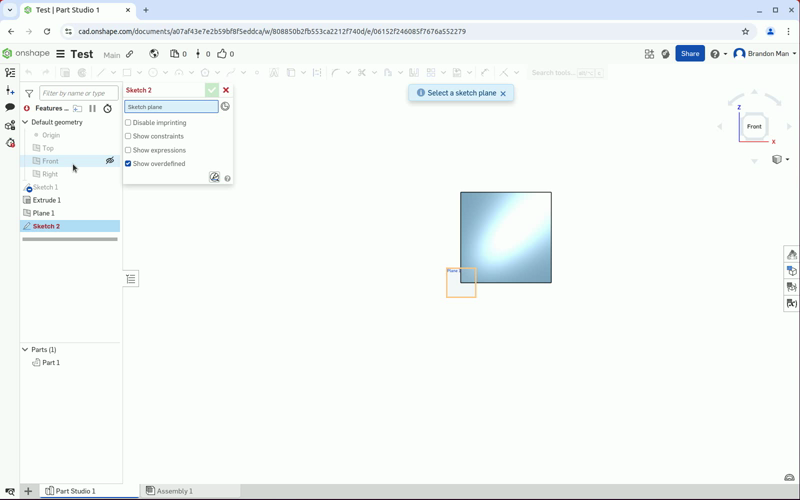
mouse_move(73, 215)
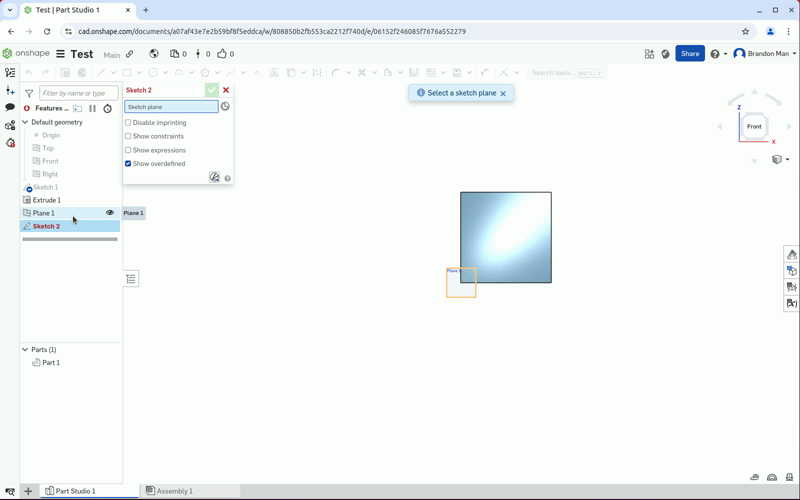
click(73, 215)
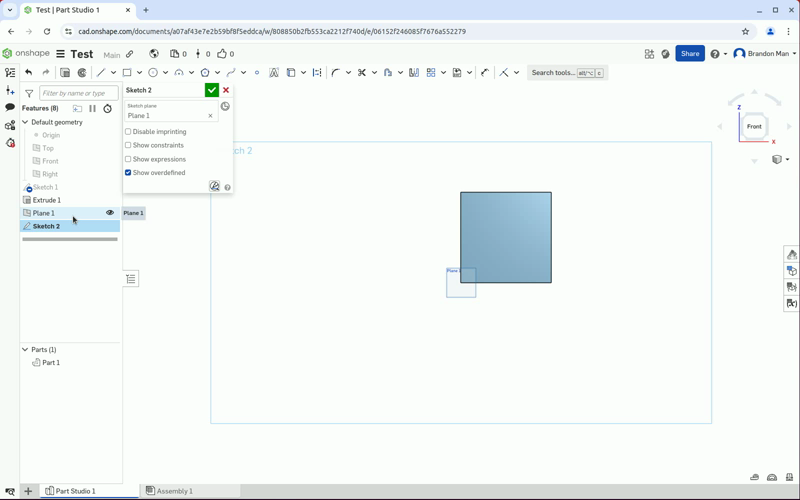
mouse_move(73, 352)
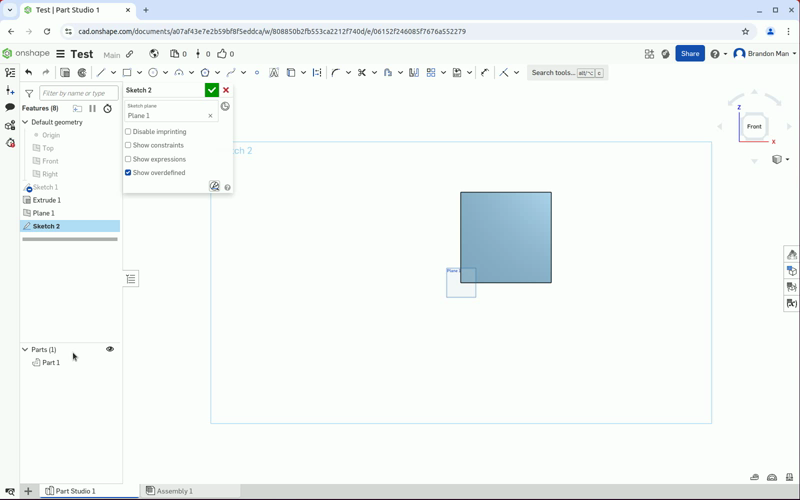
key(y)
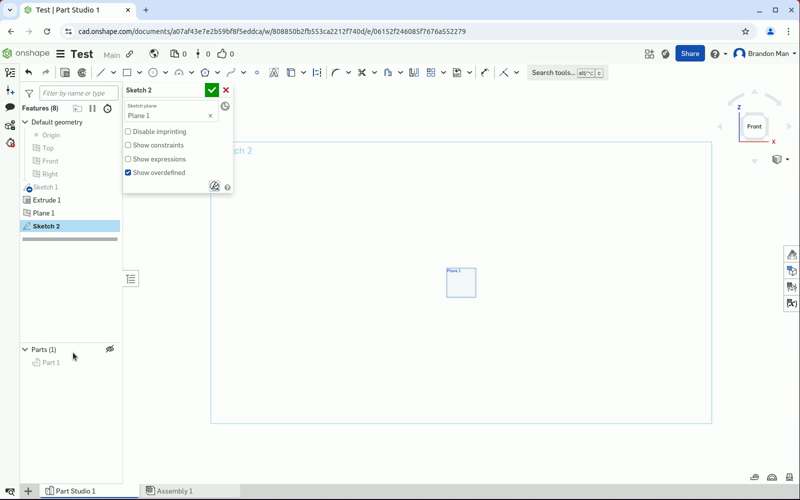
key(l)
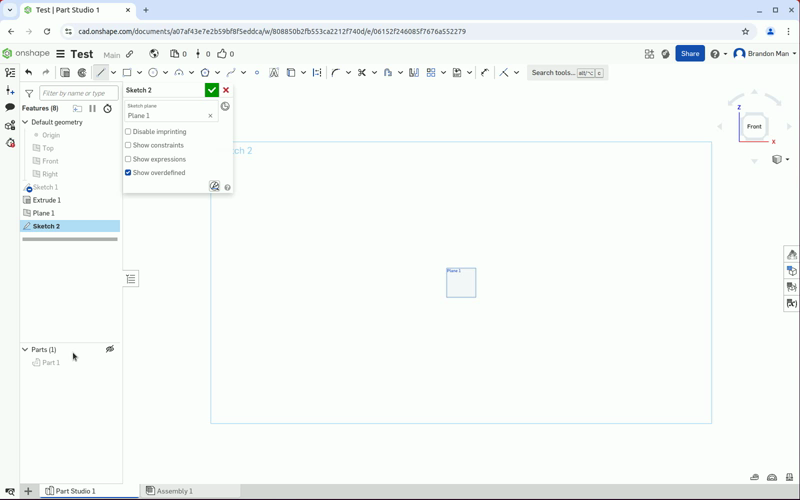
key_down(shift)
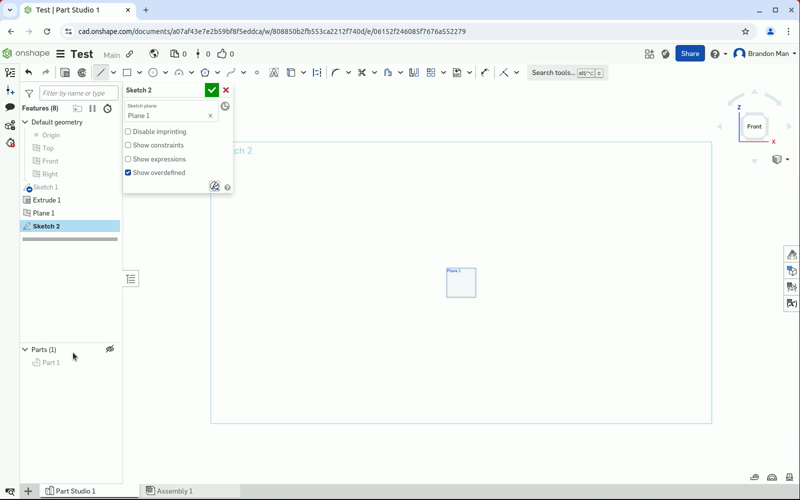
mouse_move(472, 268)
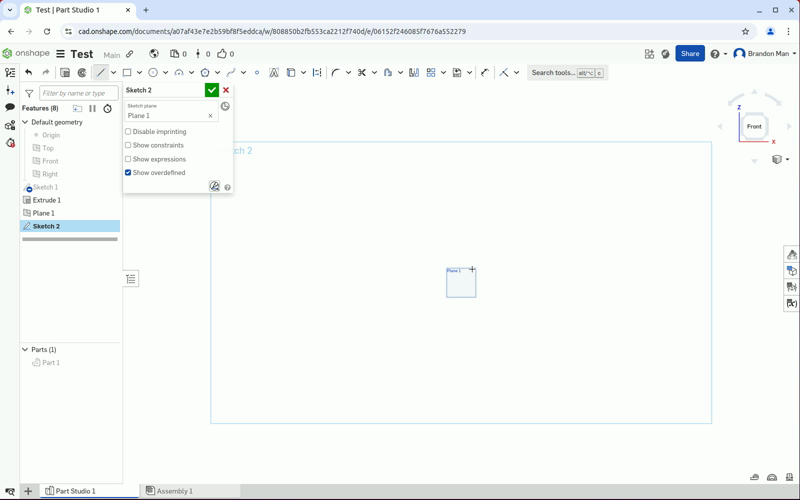
click(472, 268)
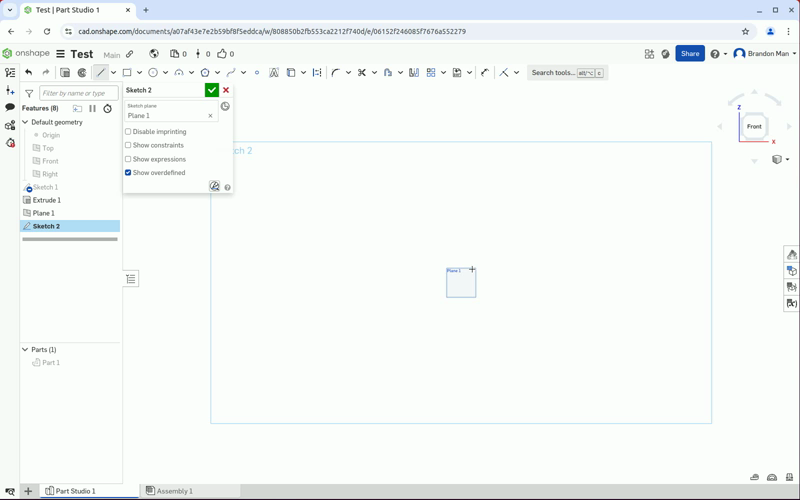
key_up(shift)
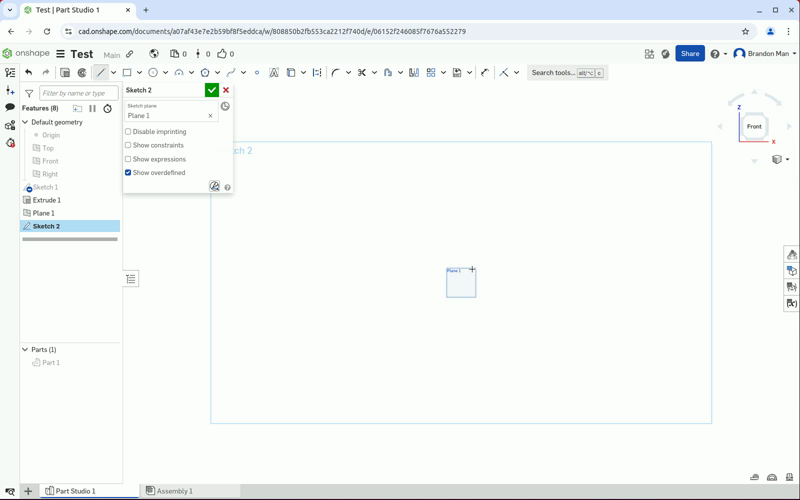
key_down(shift)
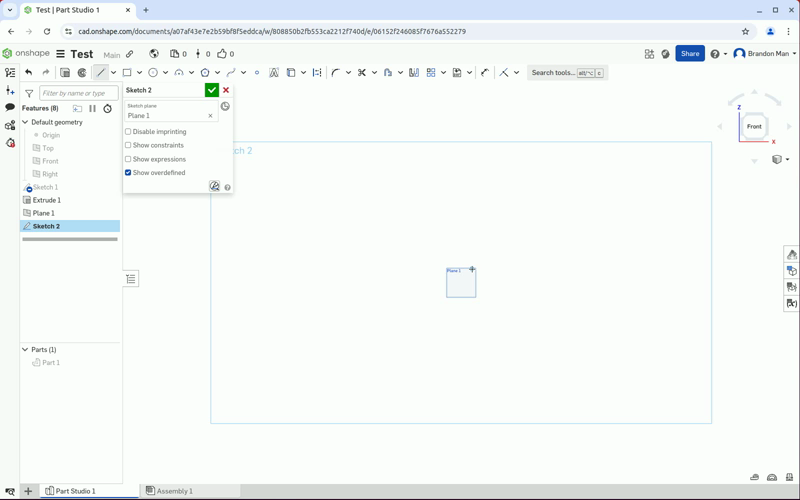
mouse_move(540, 268)
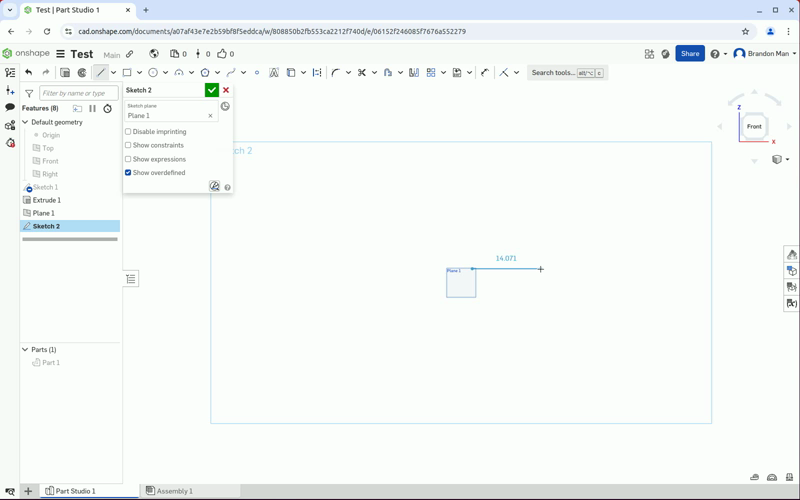
click(540, 268)
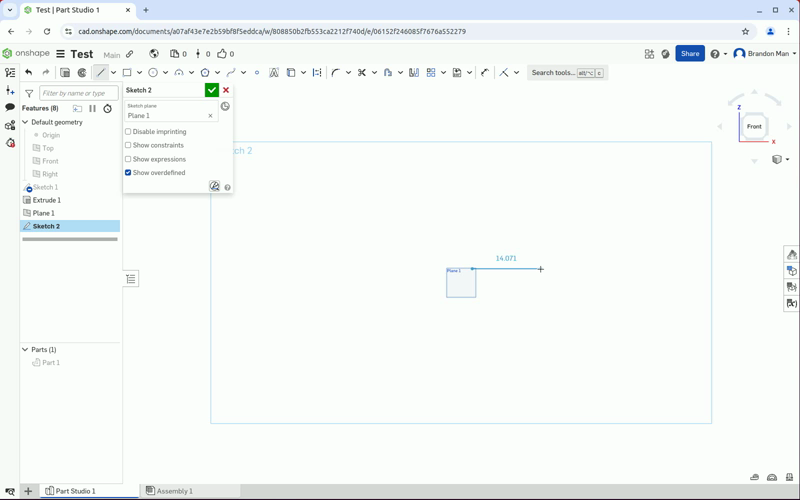
key_up(shift)
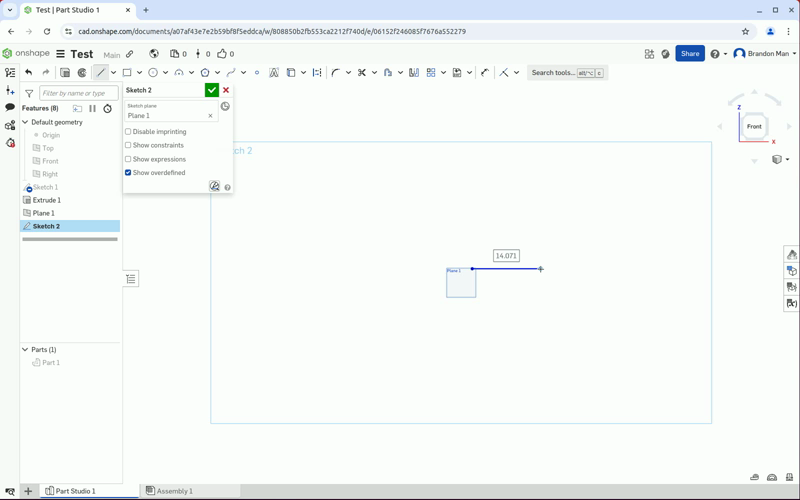
key_down(shift)
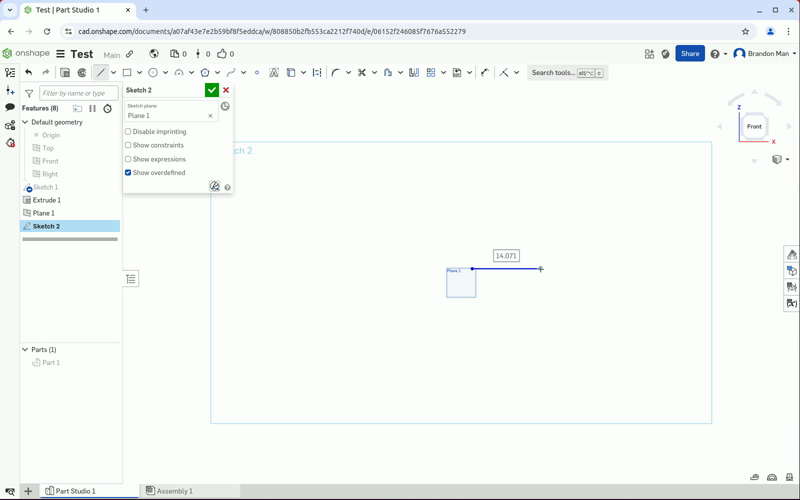
mouse_move(540, 200)
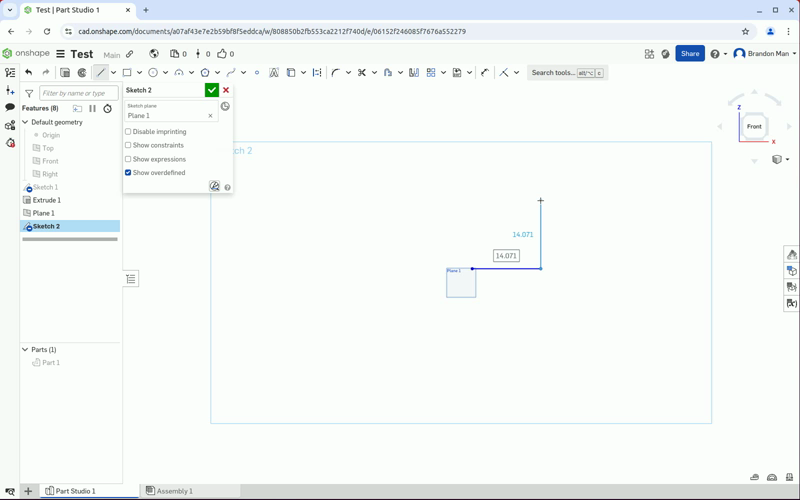
click(540, 200)
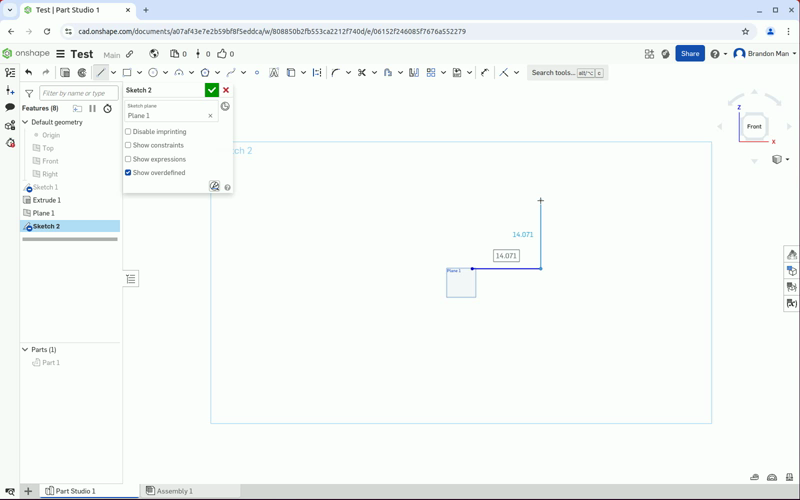
key_up(shift)
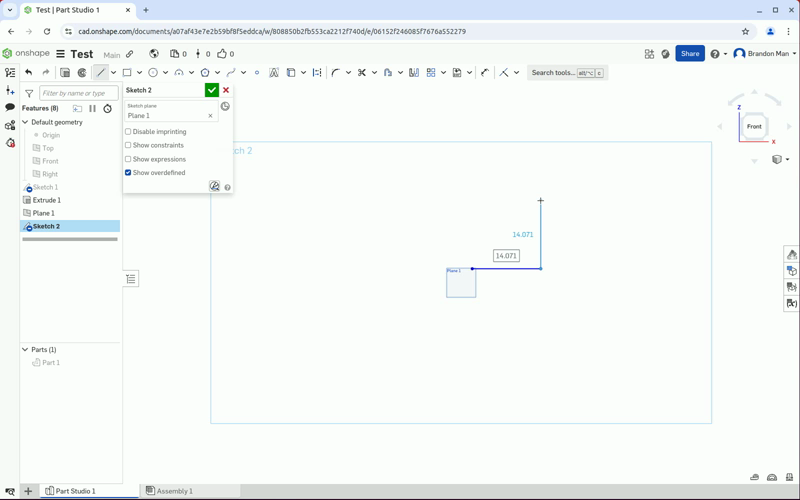
key_down(shift)
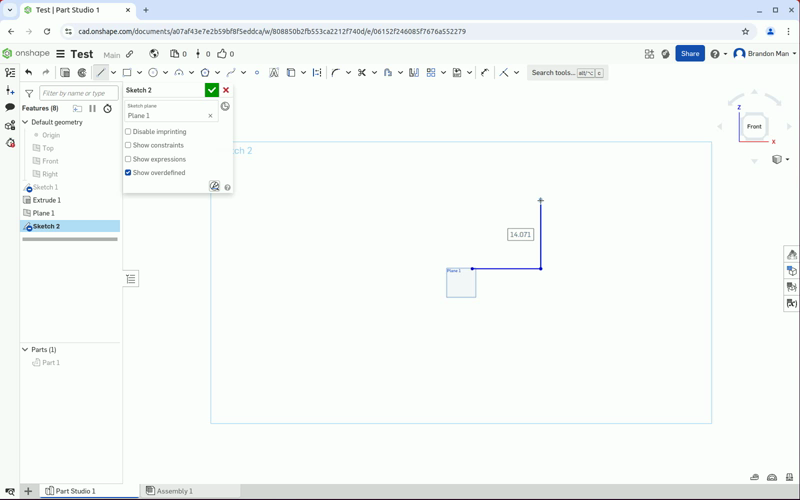
mouse_move(472, 200)
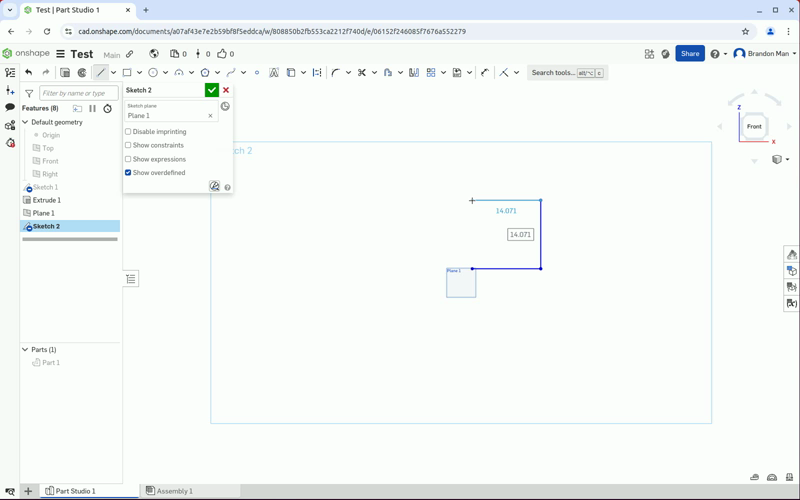
click(472, 200)
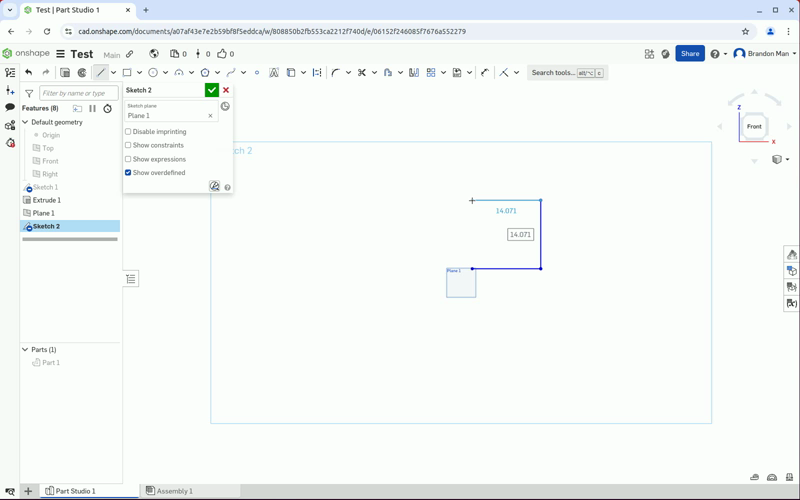
key_up(shift)
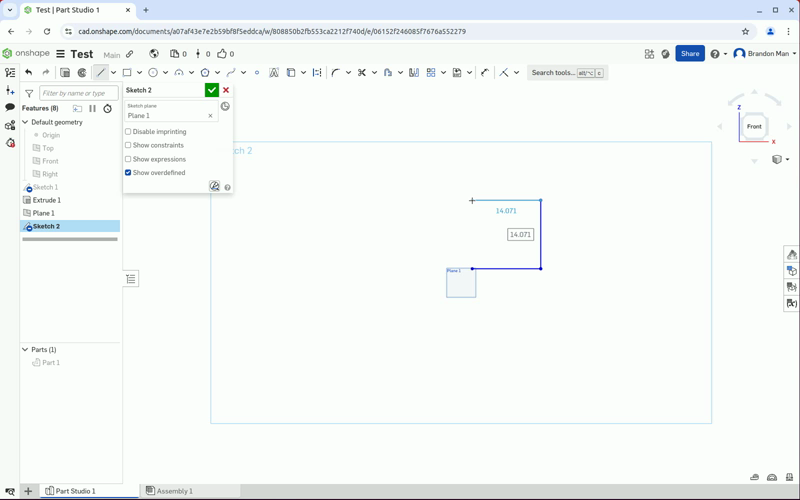
key_down(shift)
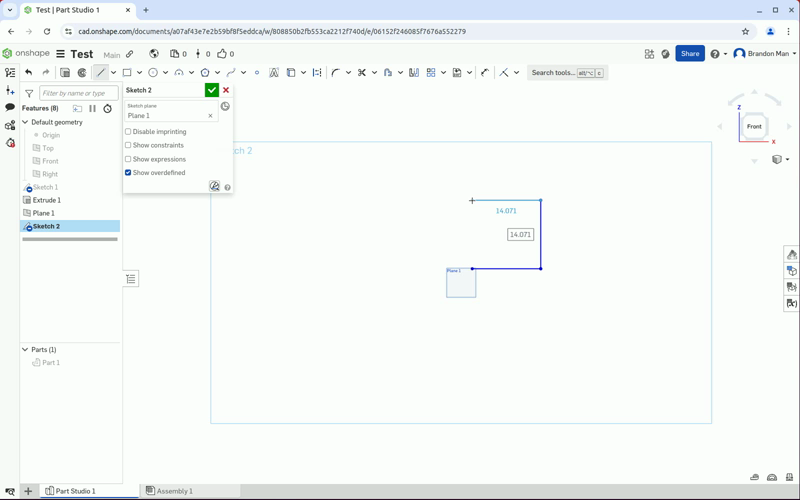
mouse_move(472, 268)
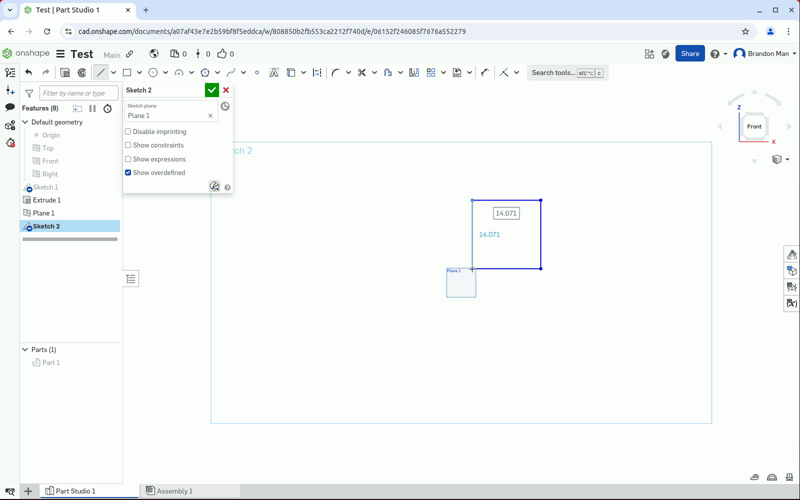
key_up(shift)
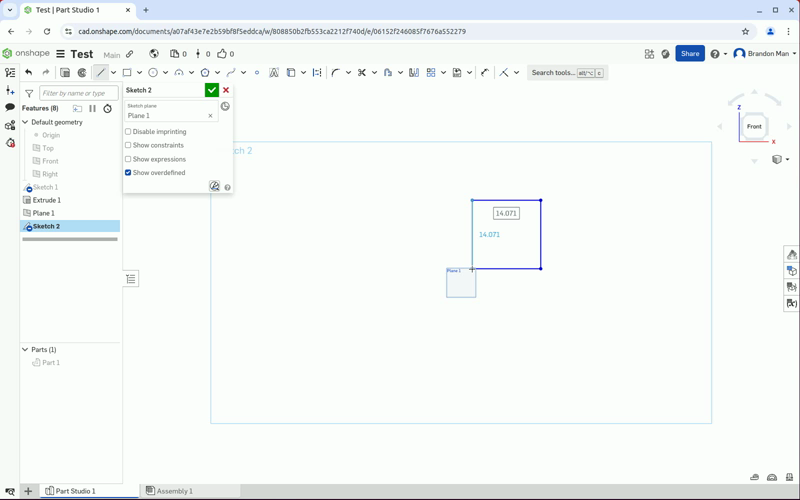
click(472, 268)
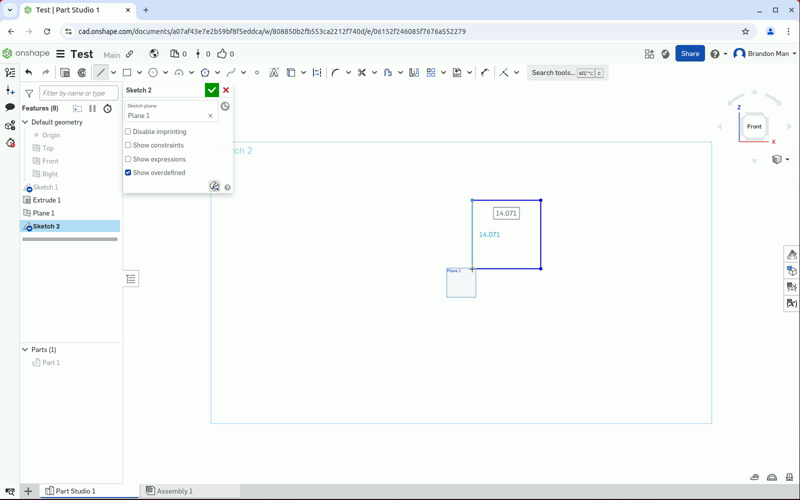
key(esc)
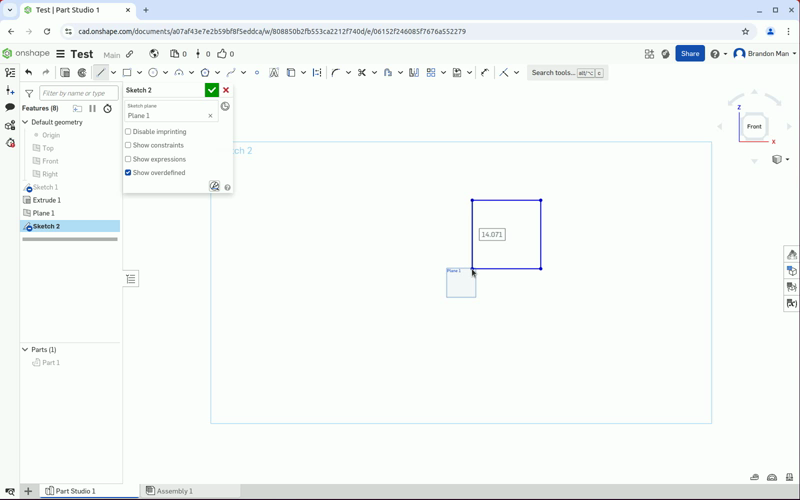
mouse_move(532, 264)
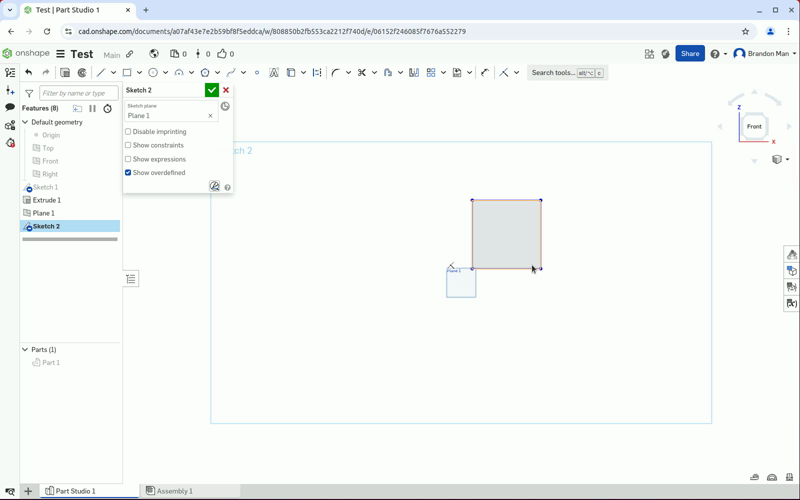
click(532, 264)
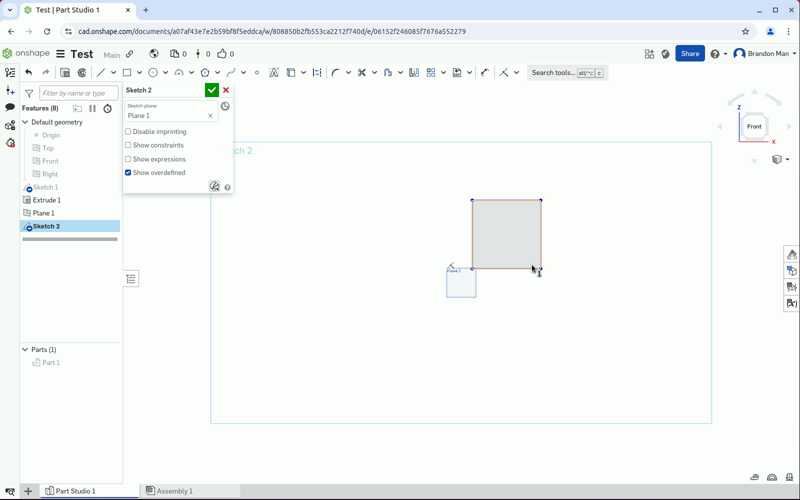
mouse_move(73, 352)
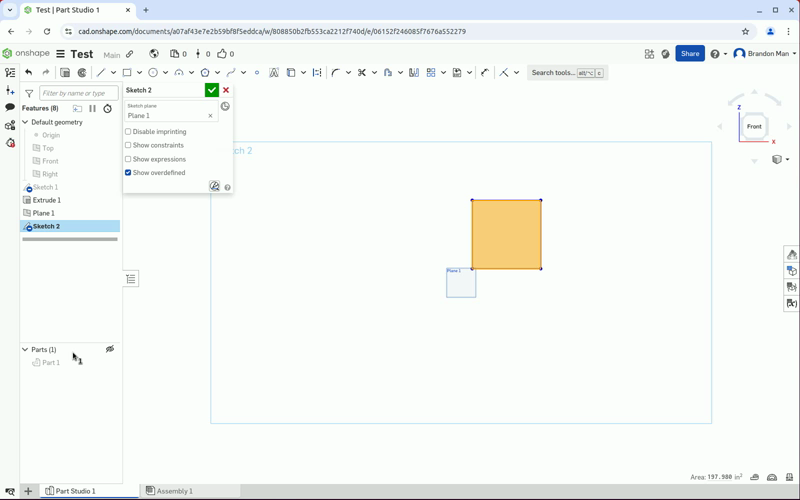
key(shift+y)
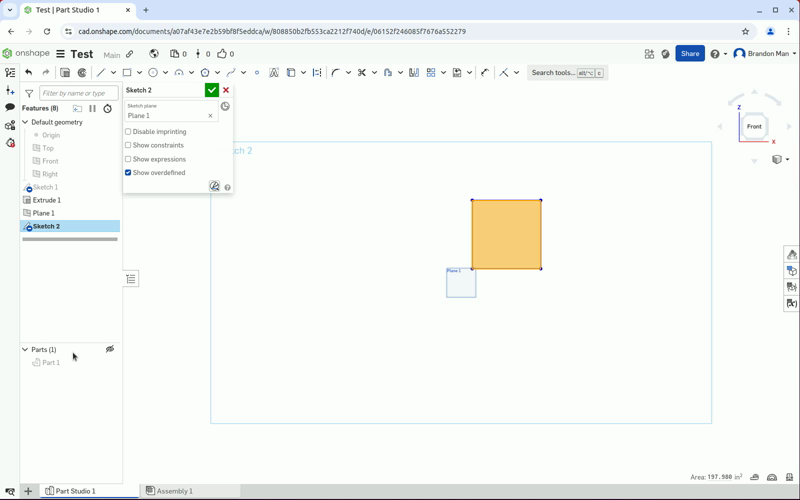
key(shift+e)
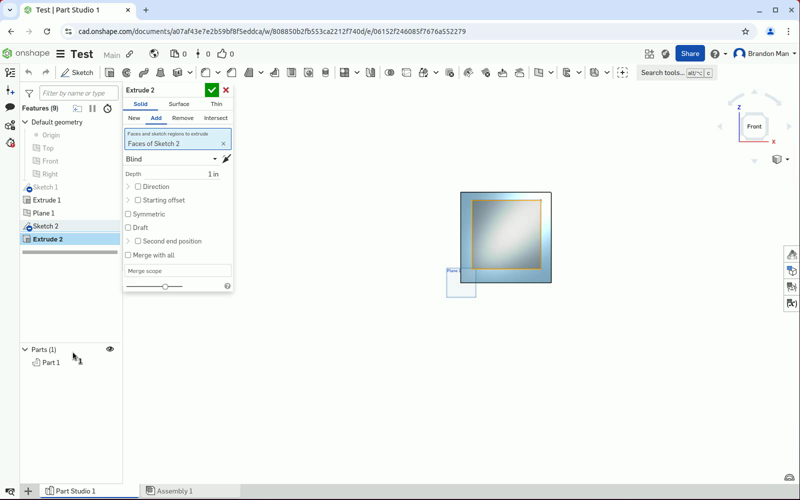
mouse_move(143, 106)
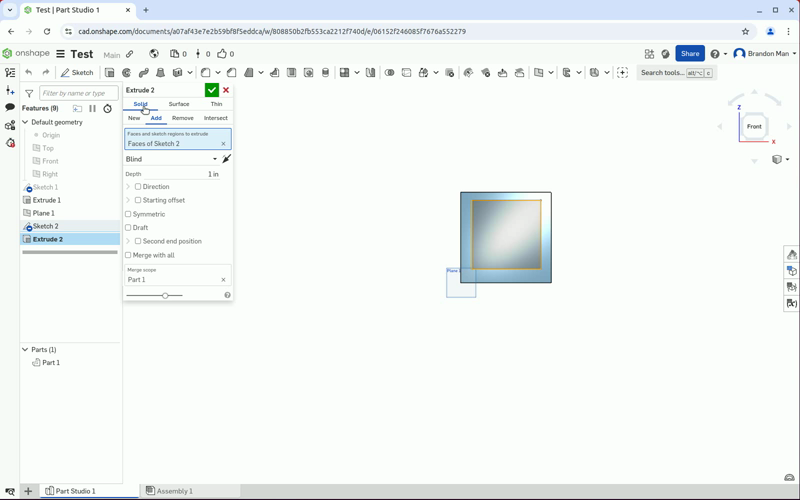
click(143, 106)
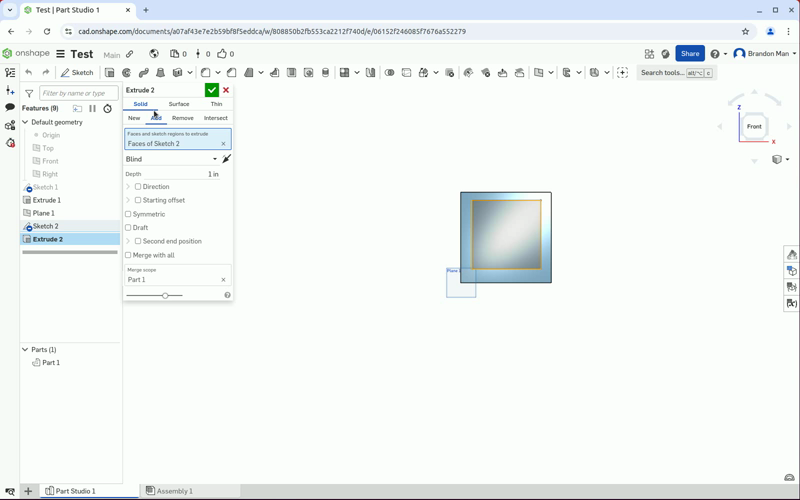
mouse_move(186, 120)
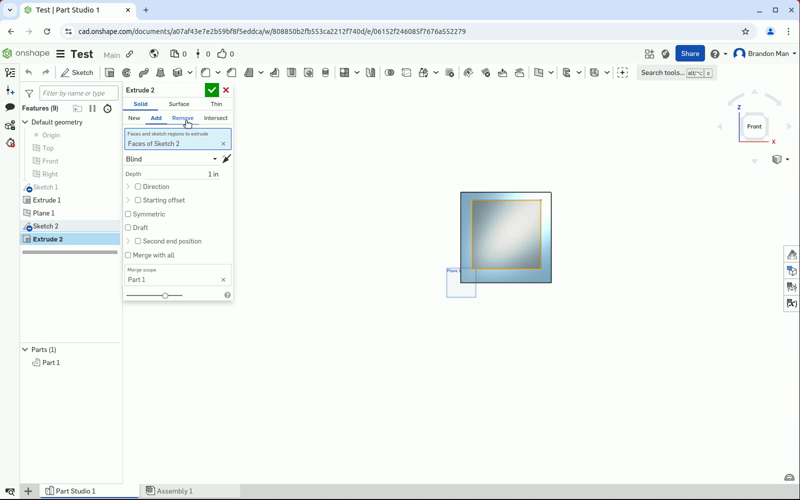
click(186, 120)
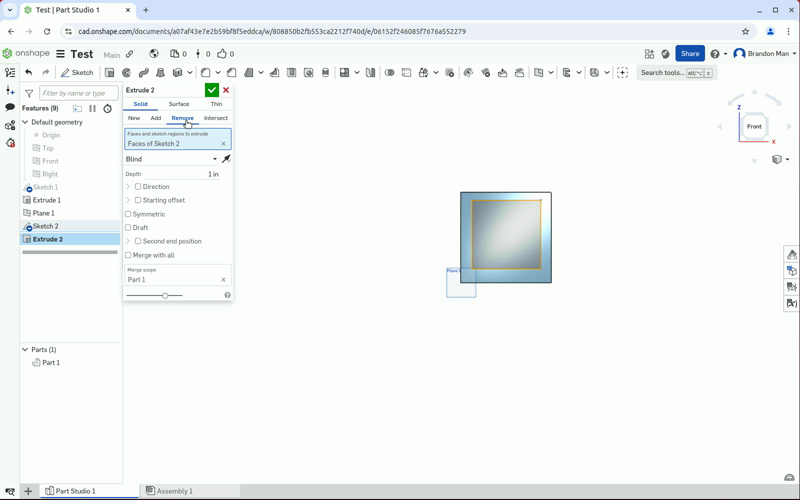
key(tab, 4)
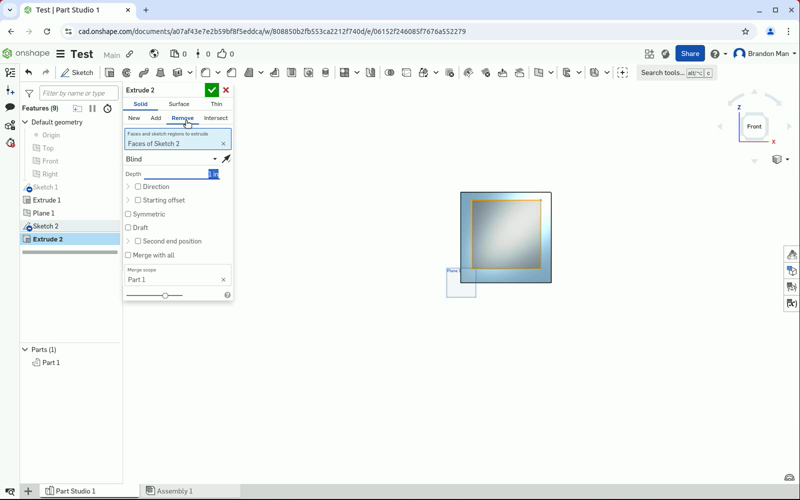
text(11.313)
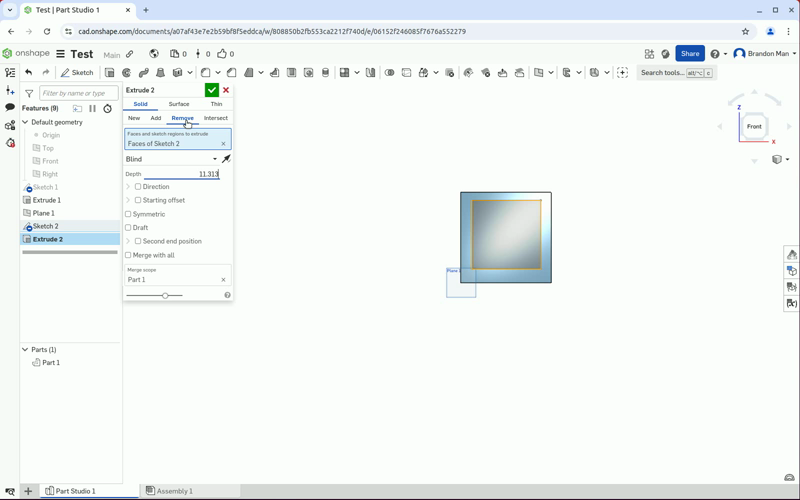
key(tab, 6)
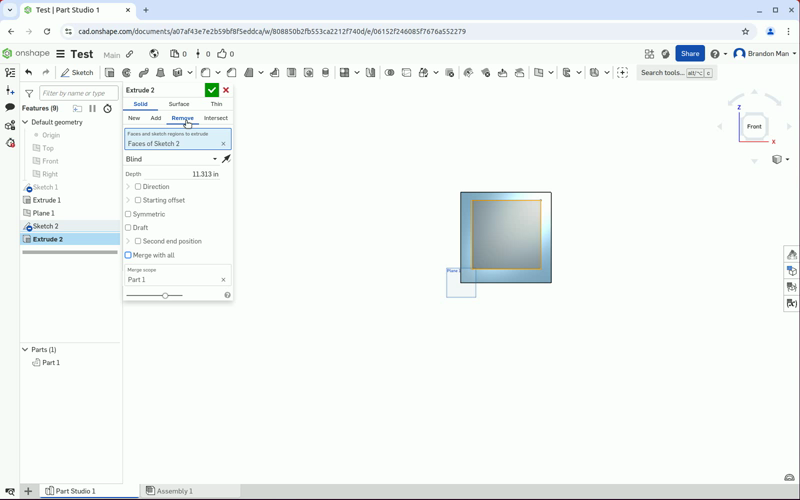
key(space)
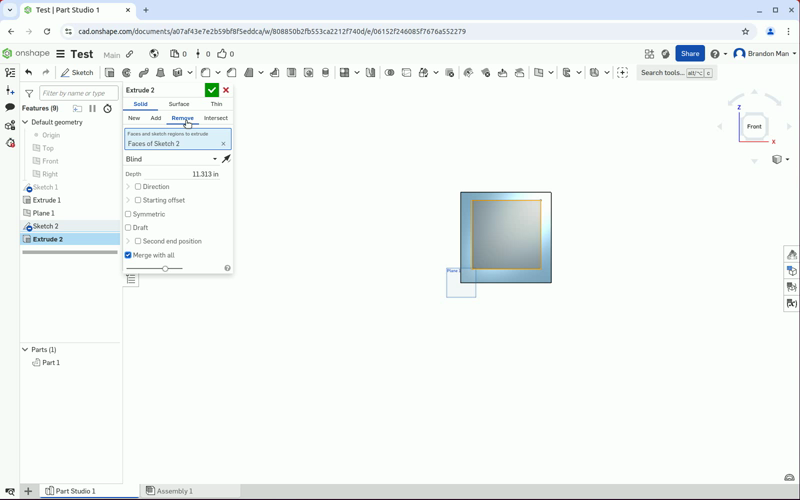
key(enter)
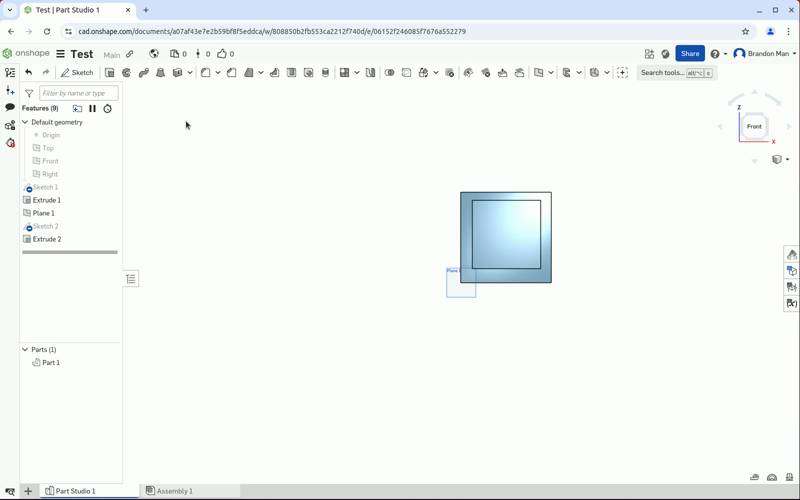
key(shift+h)
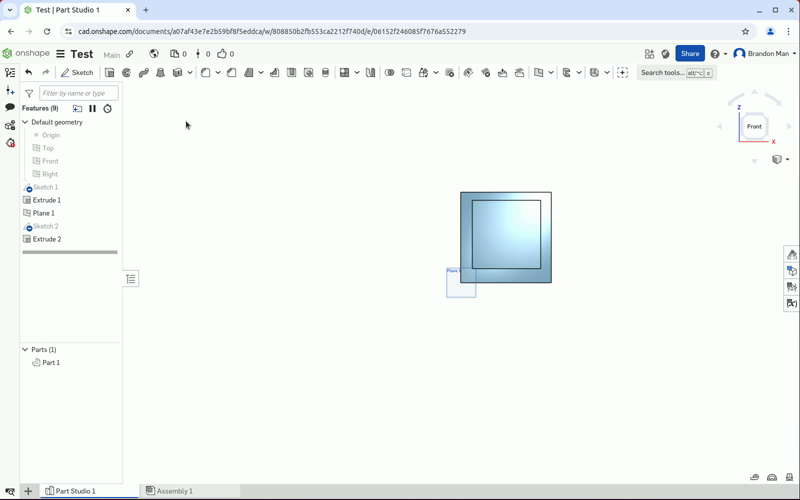
key(shift+h)
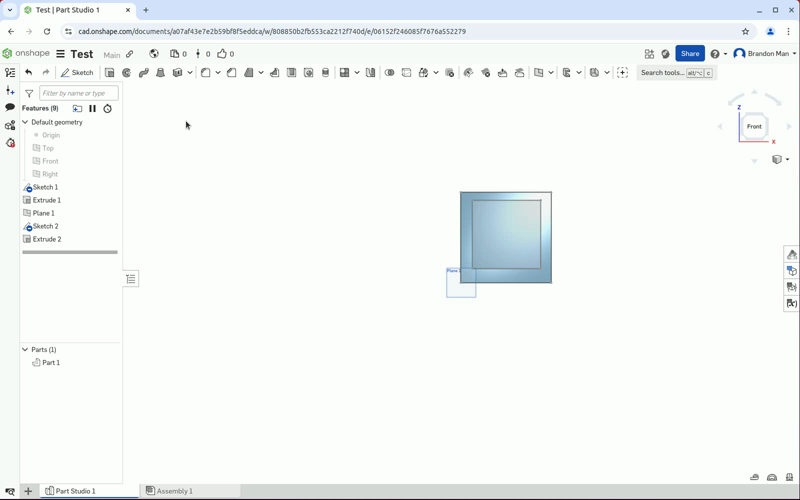
key(shift+7)
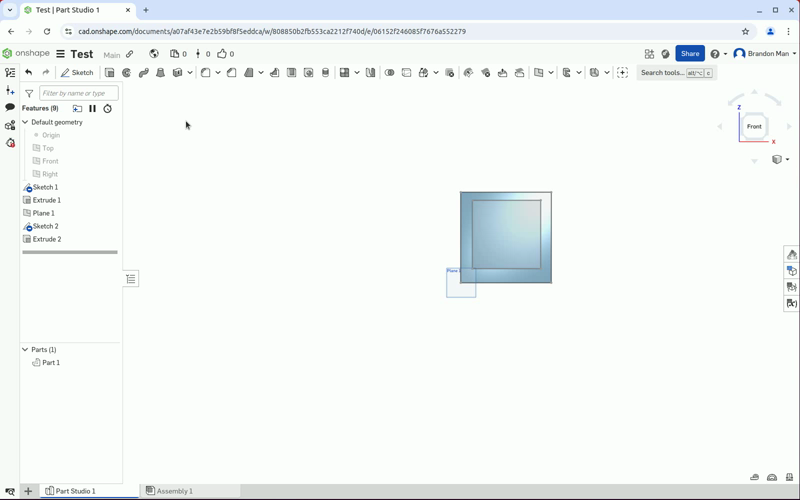
key(left, 2)
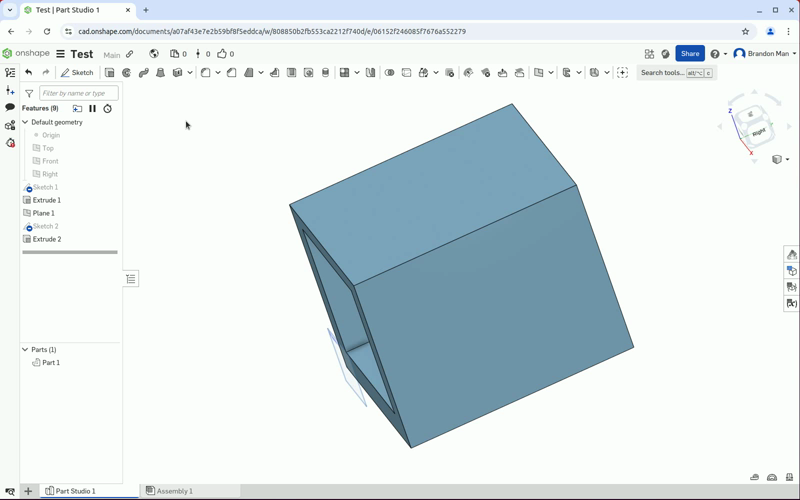
key(down, 2)
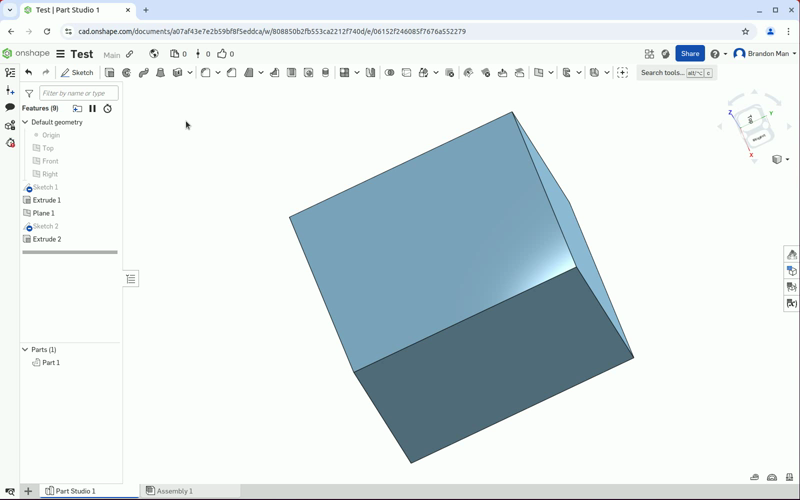
key(up, 2)
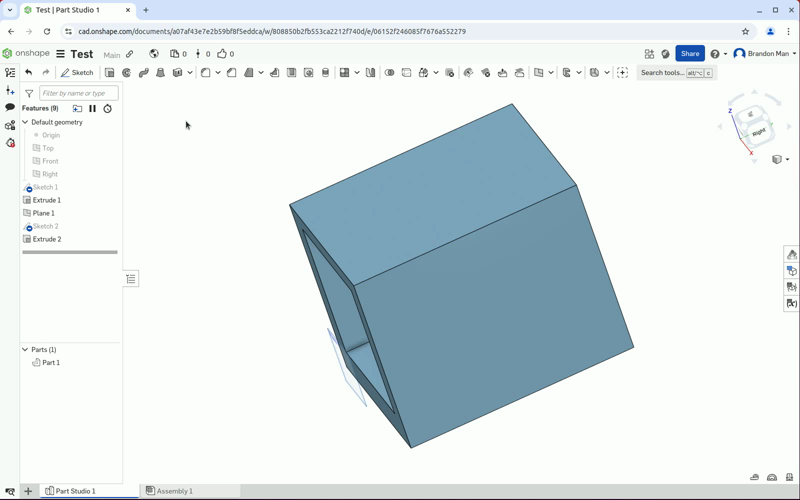
key(right, 2)
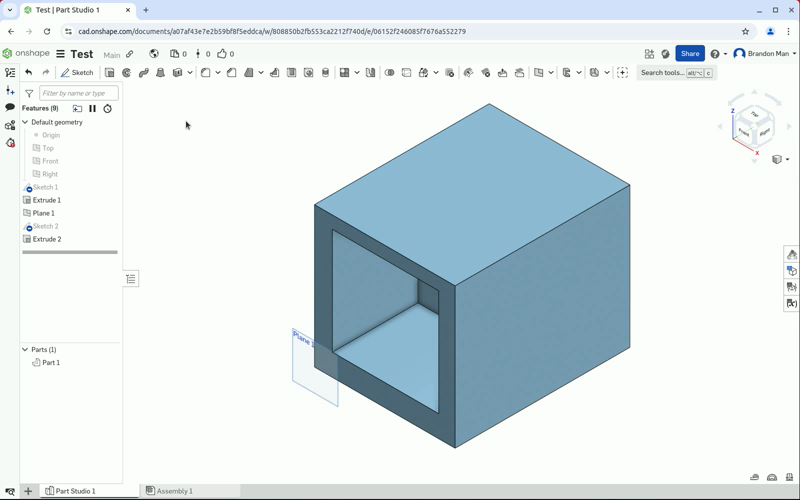
mouse_move(73, 189)
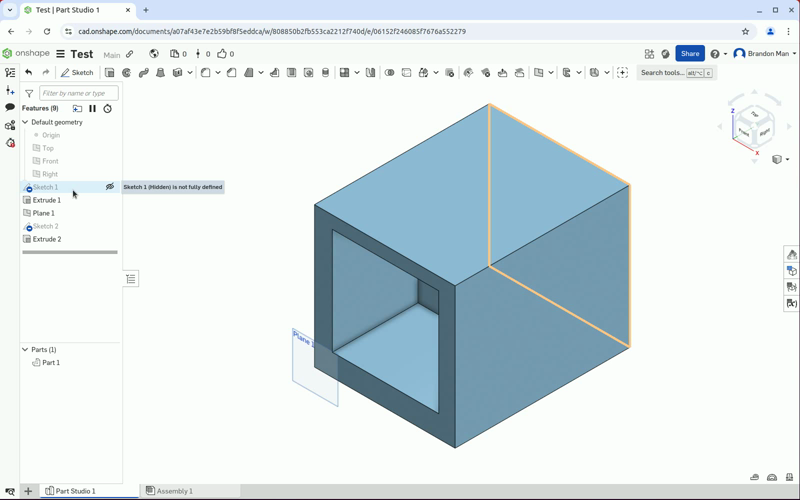
click(73, 189)